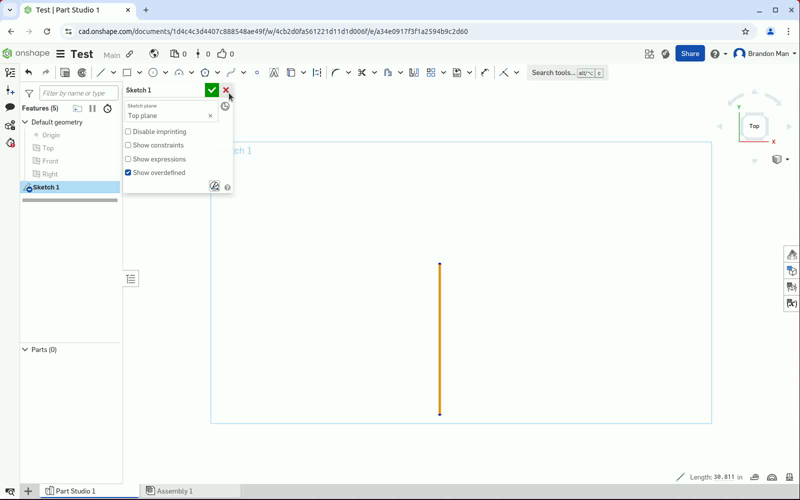
key(shift+h)
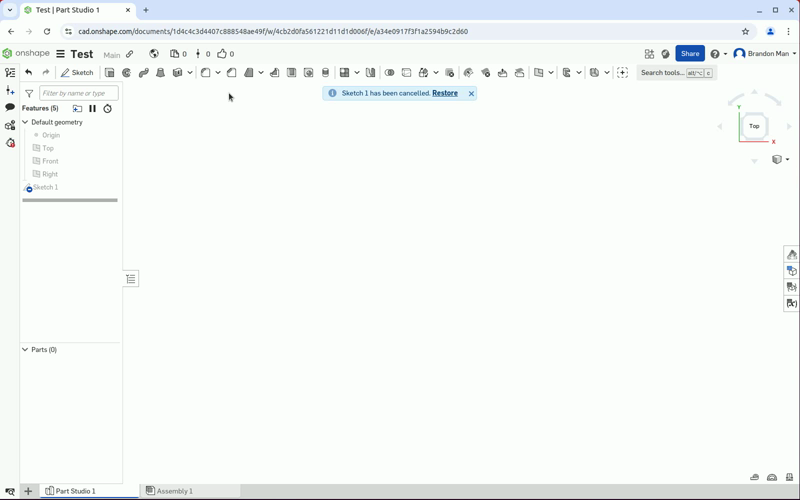
mouse_move(73, 352)
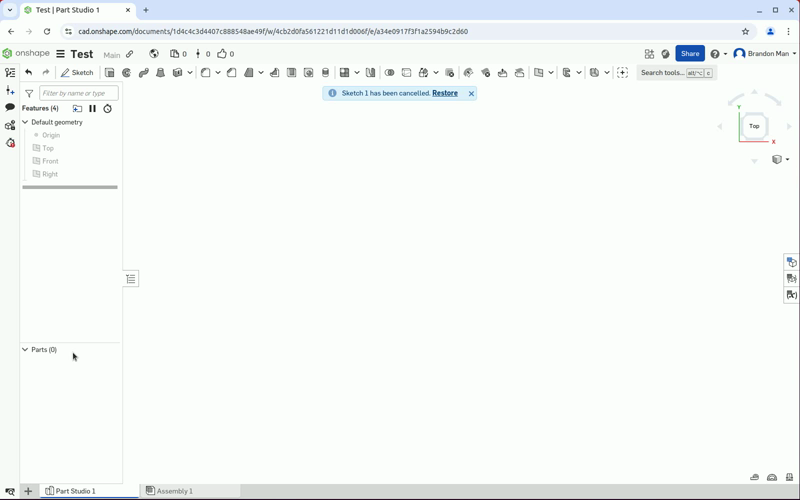
key(y)
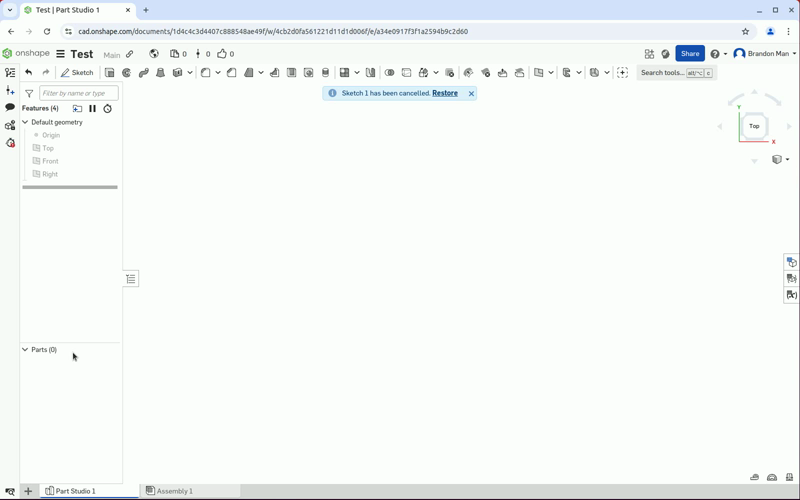
key(shift+p)
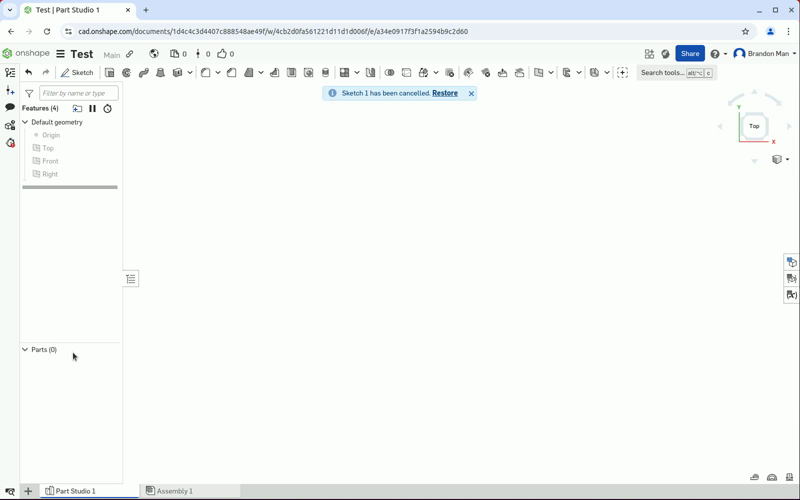
key(space)
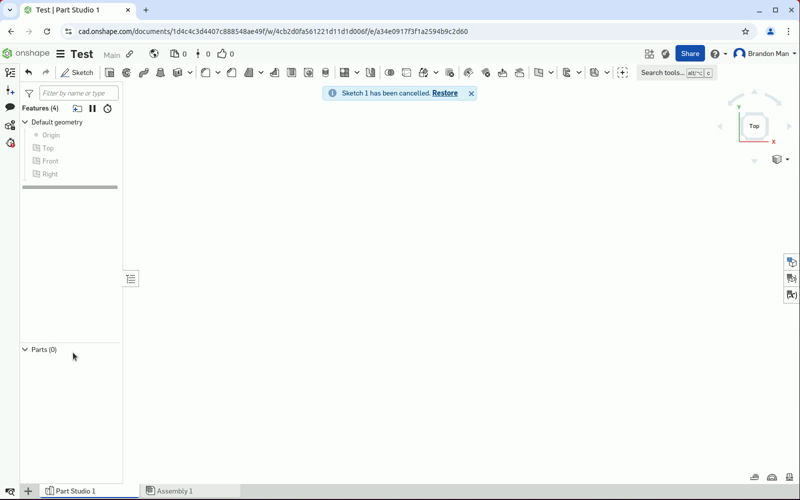
key_down(shift)
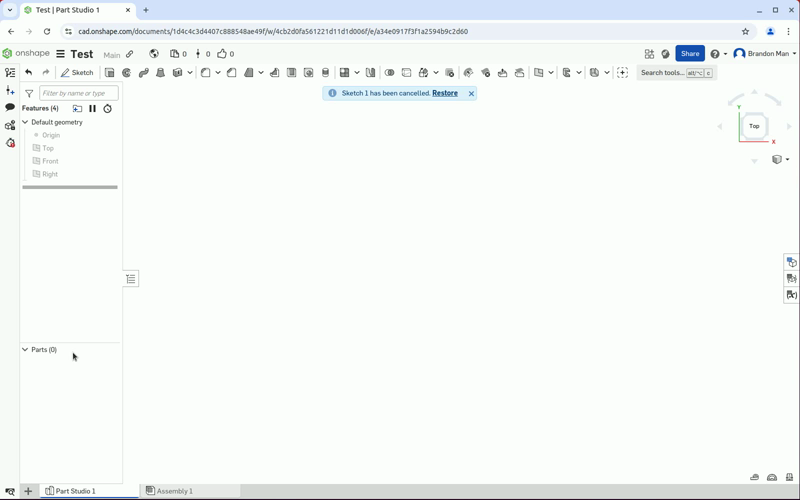
key(up)
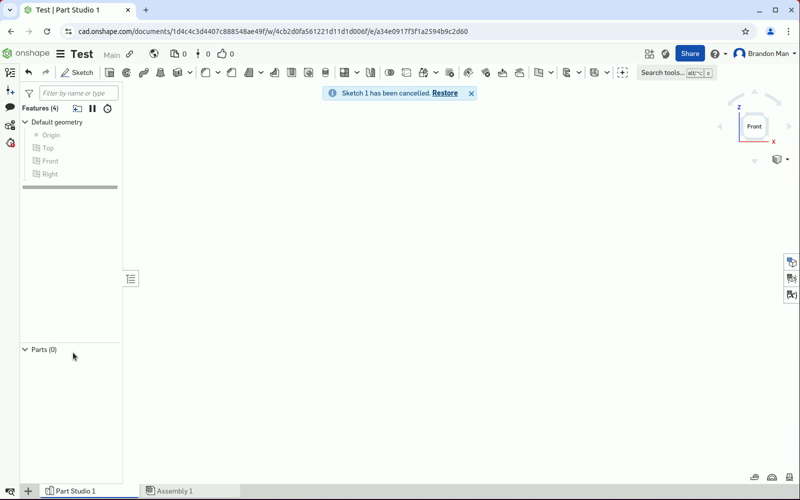
key_up(shift)
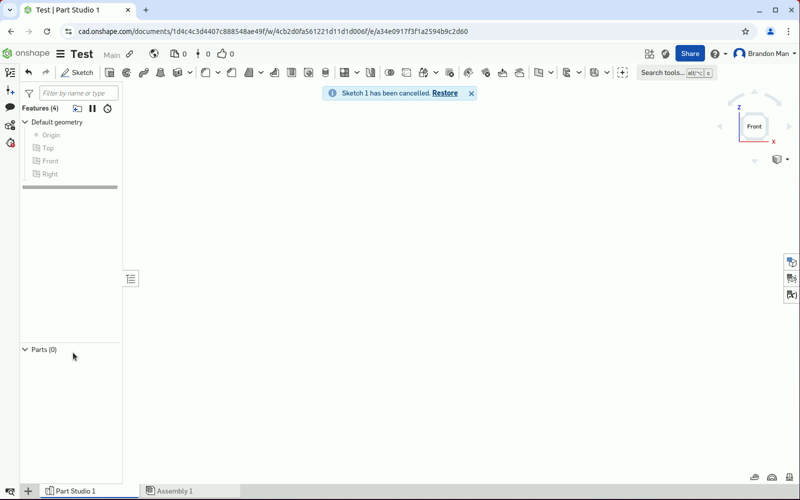
mouse_move(73, 352)
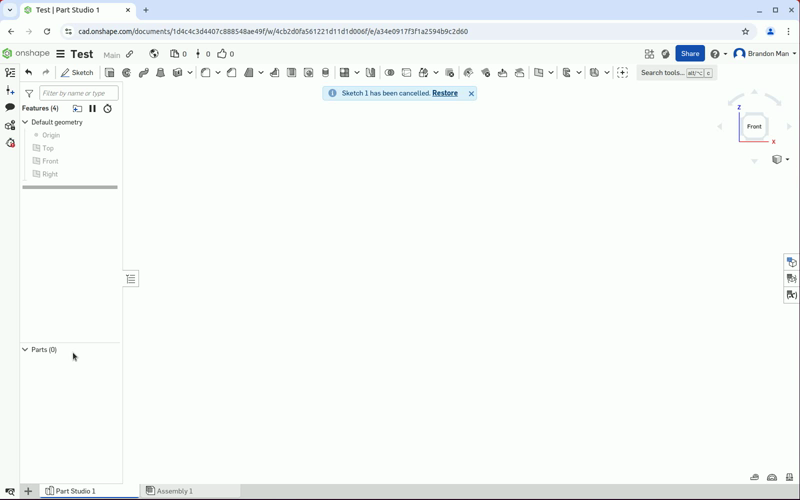
key(shift+y)
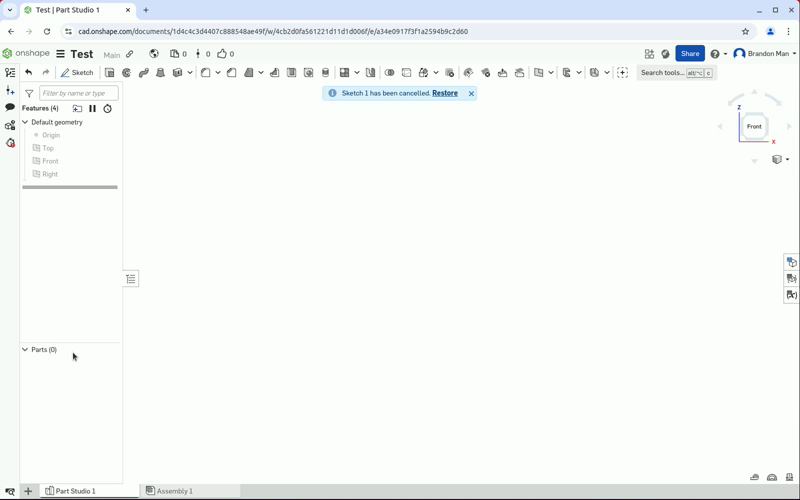
key(shift+s)
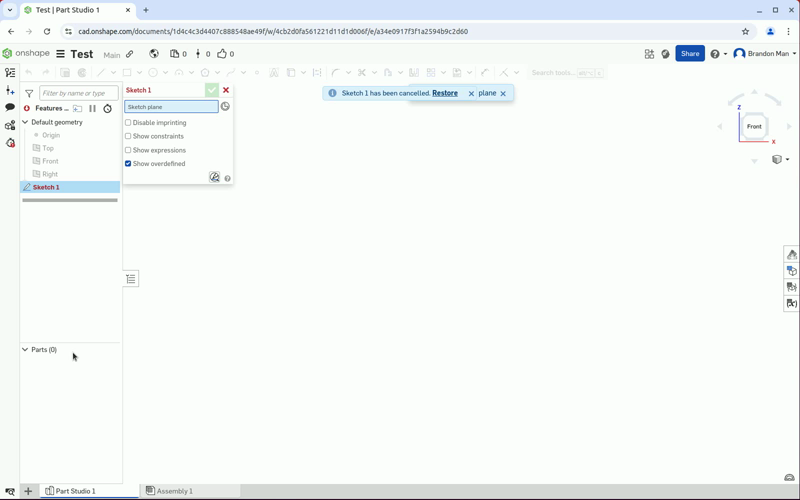
mouse_move(73, 163)
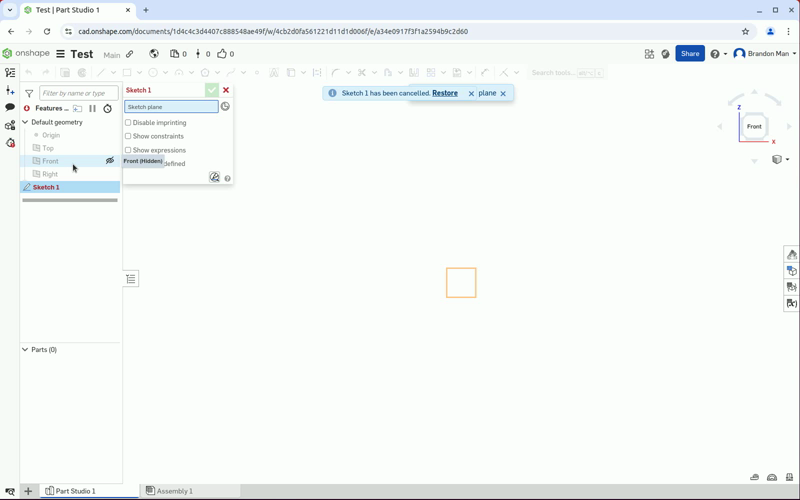
click(73, 163)
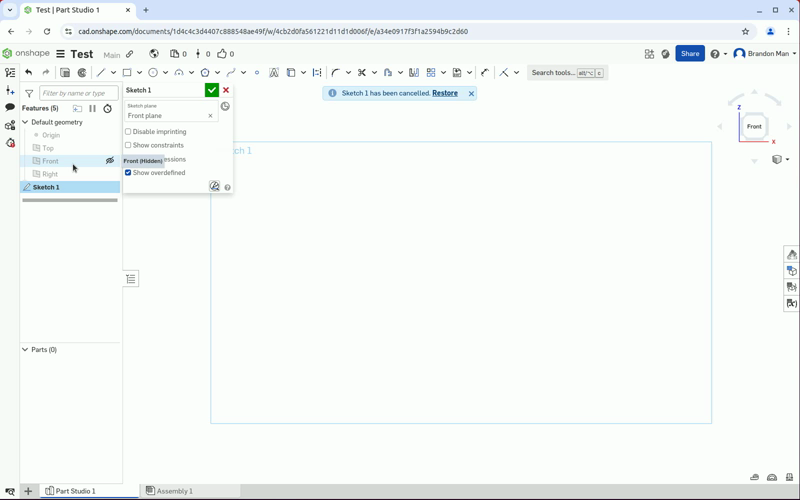
mouse_move(73, 352)
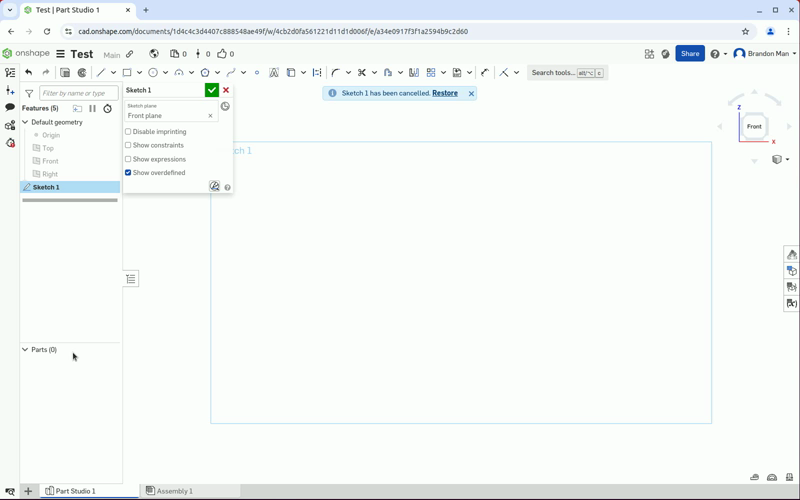
key(y)
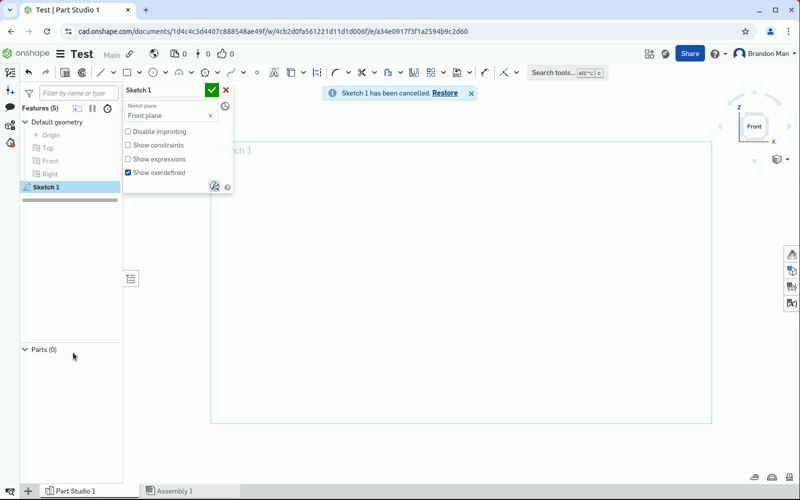
key(l)
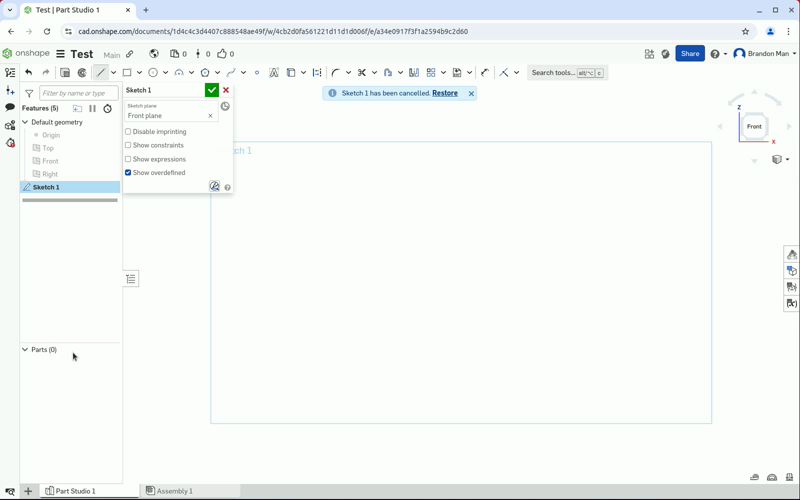
key_down(shift)
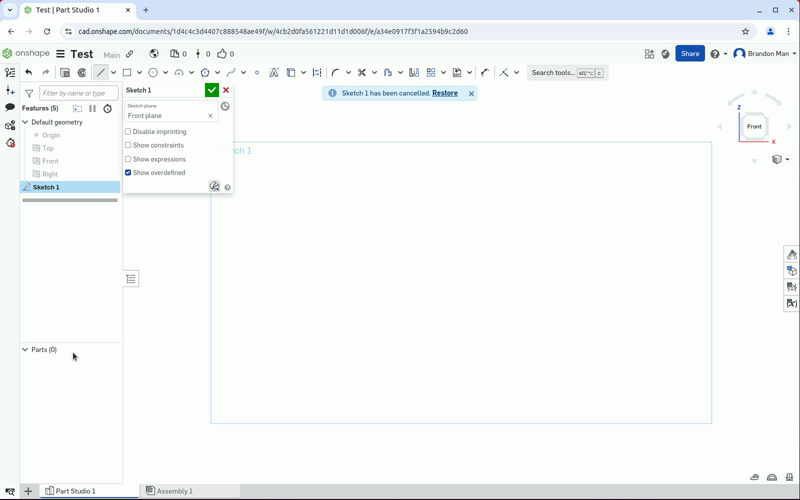
mouse_move(411, 282)
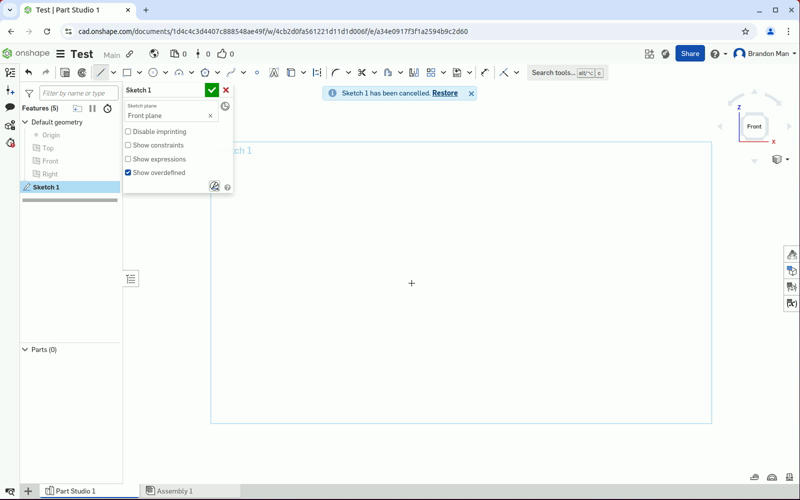
click(411, 282)
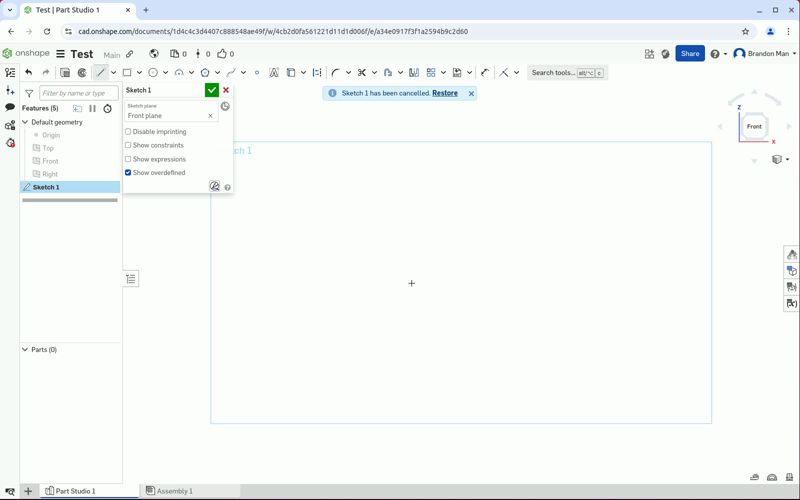
key_up(shift)
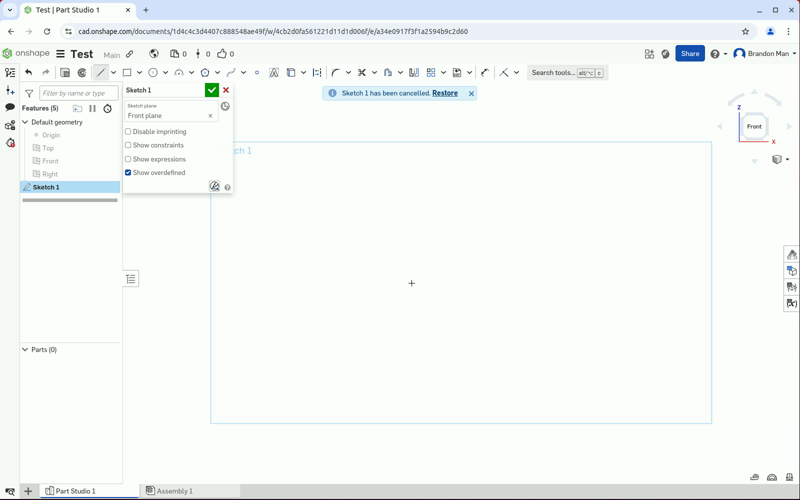
key_down(shift)
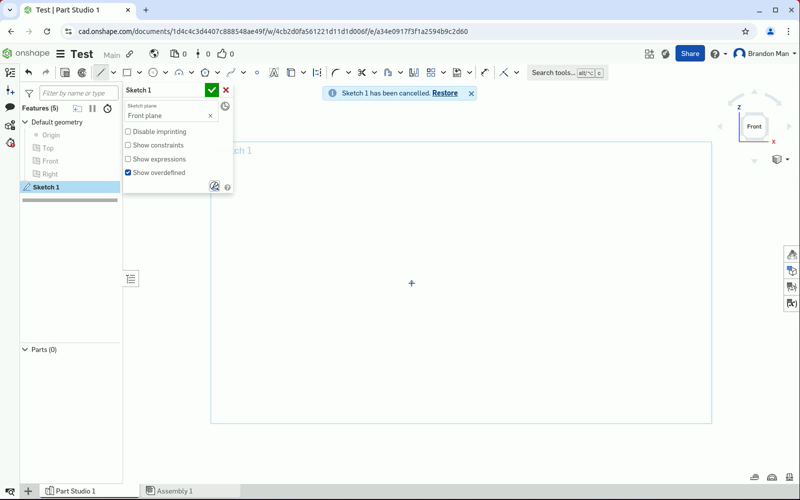
mouse_move(511, 282)
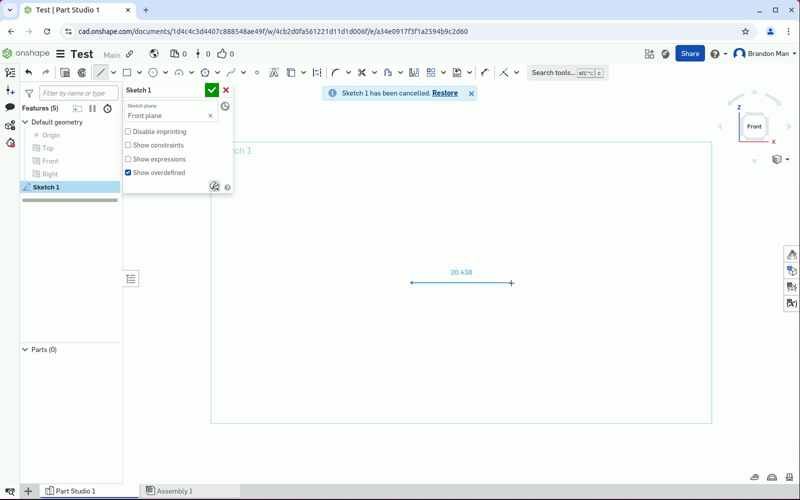
click(511, 282)
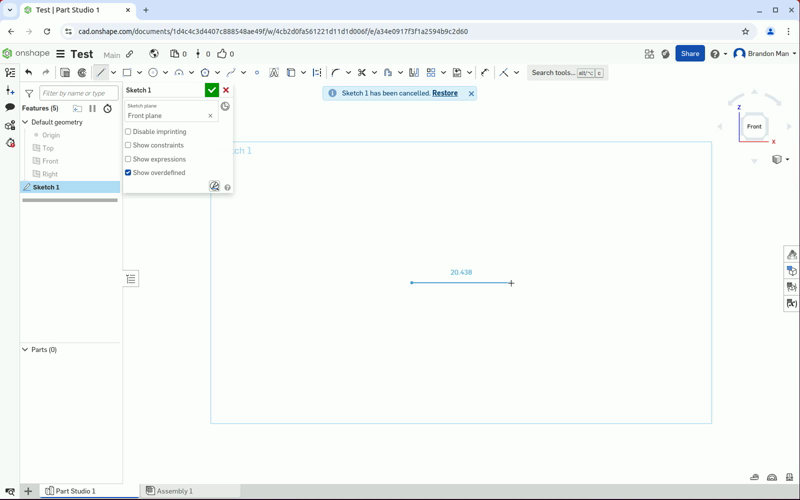
key_up(shift)
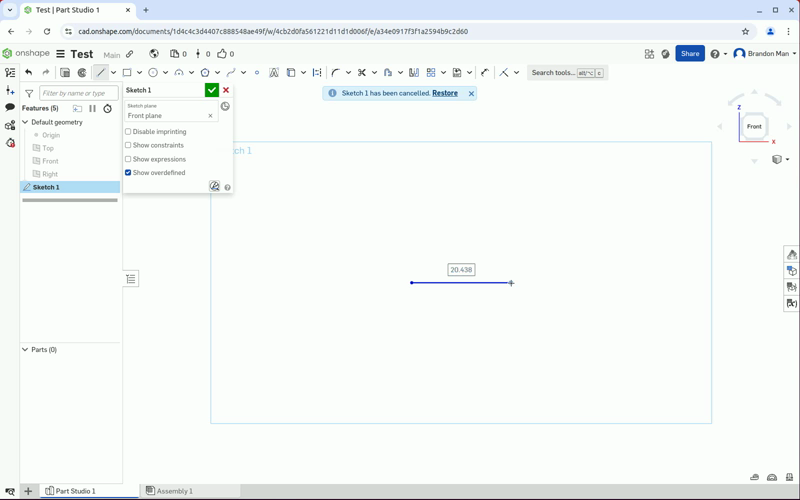
key_down(shift)
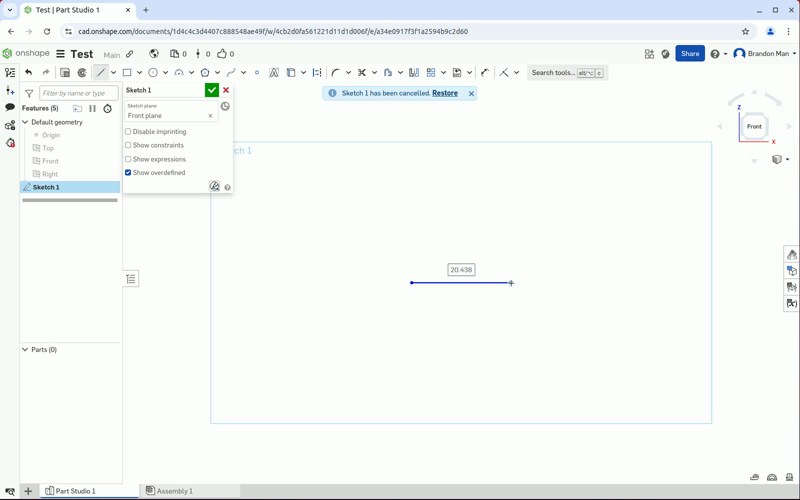
mouse_move(511, 170)
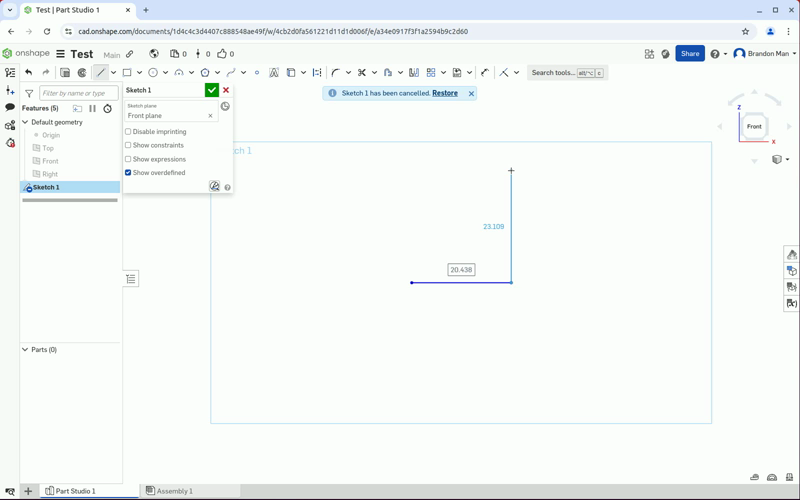
click(511, 170)
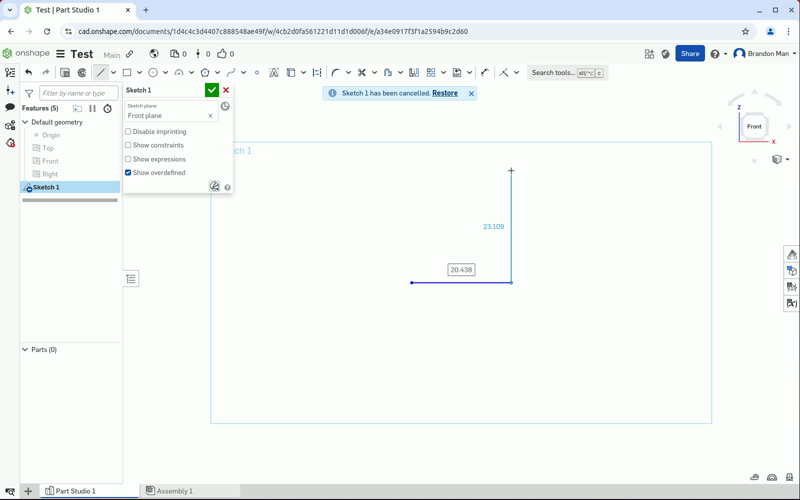
key_up(shift)
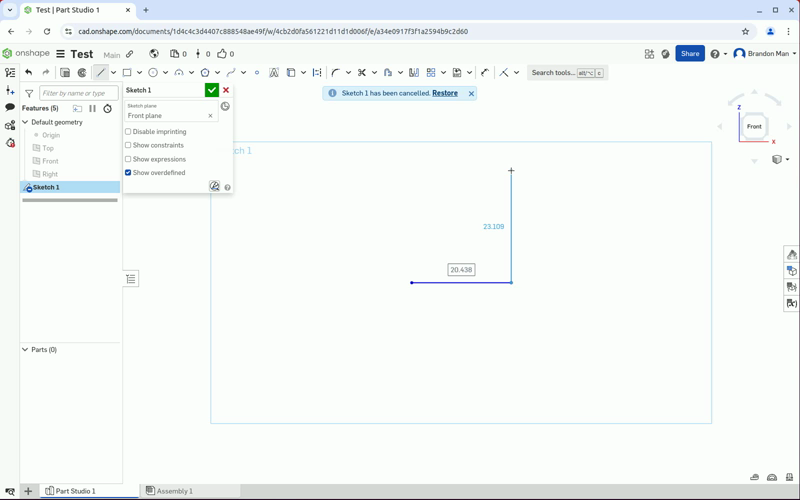
key_down(shift)
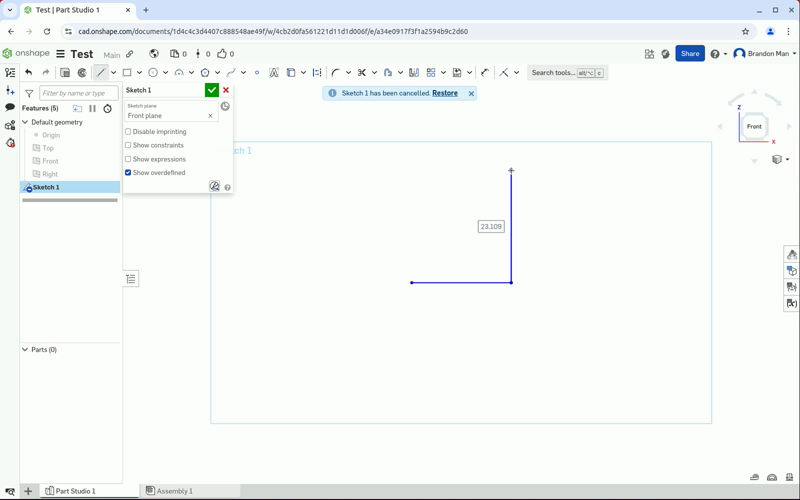
mouse_move(411, 170)
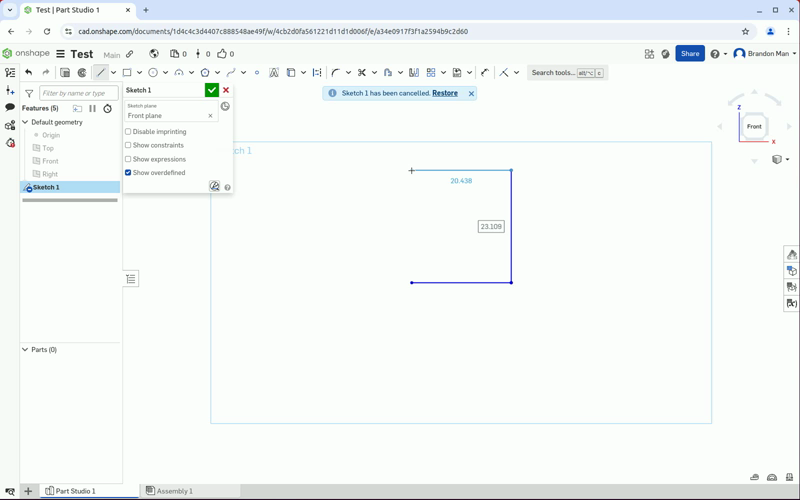
click(411, 170)
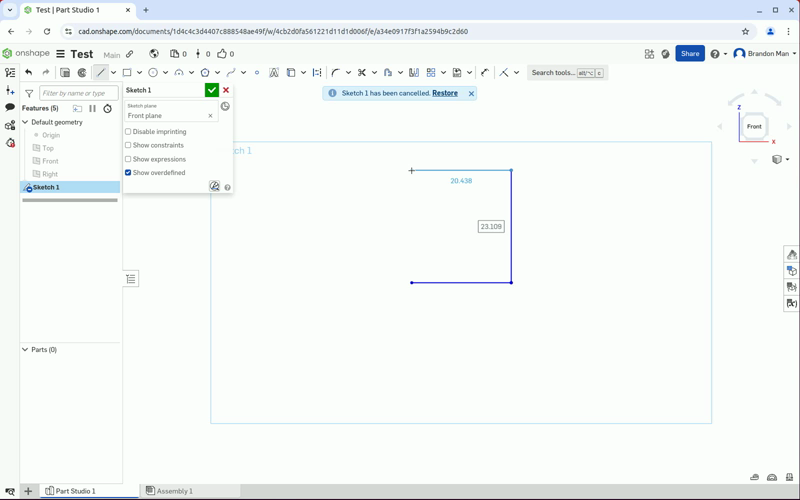
key_up(shift)
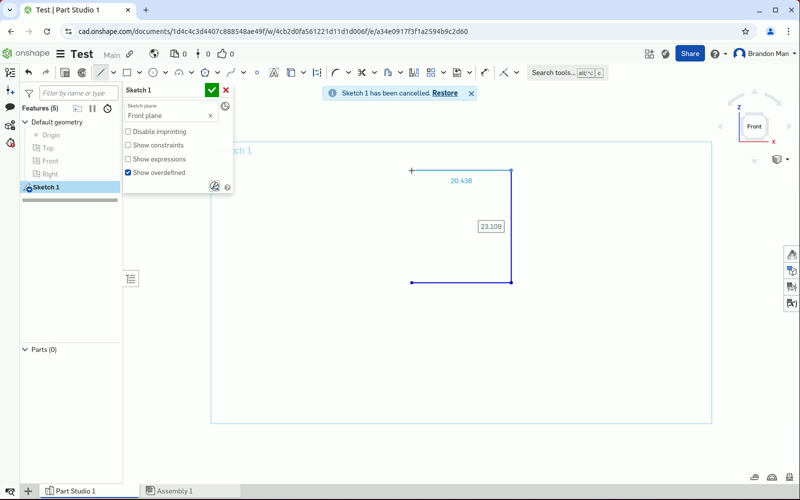
key_down(shift)
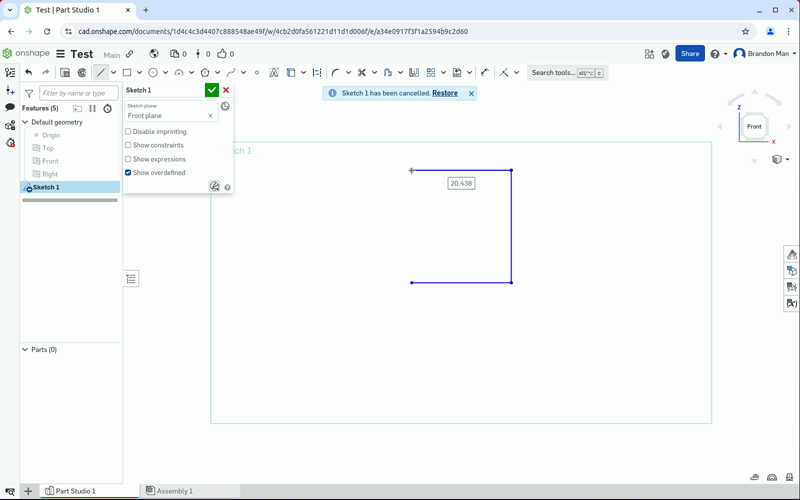
mouse_move(411, 282)
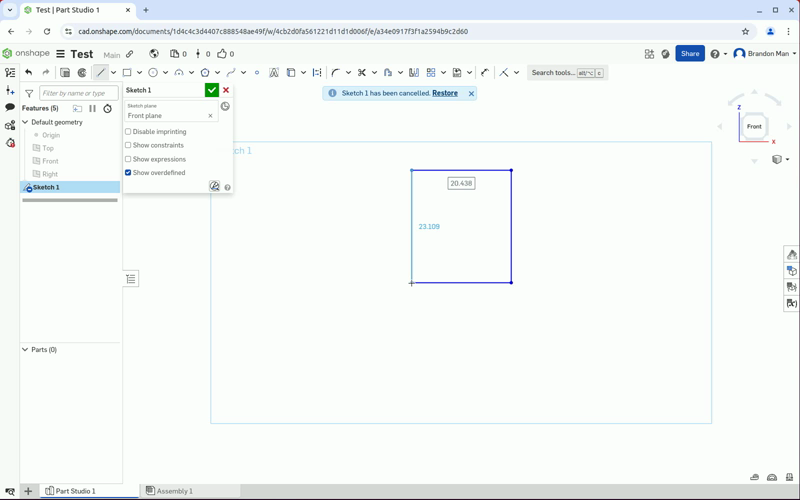
key_up(shift)
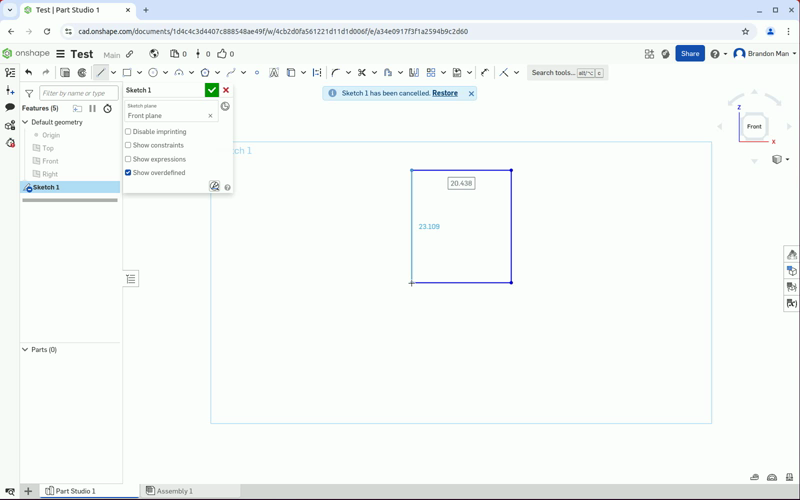
click(411, 282)
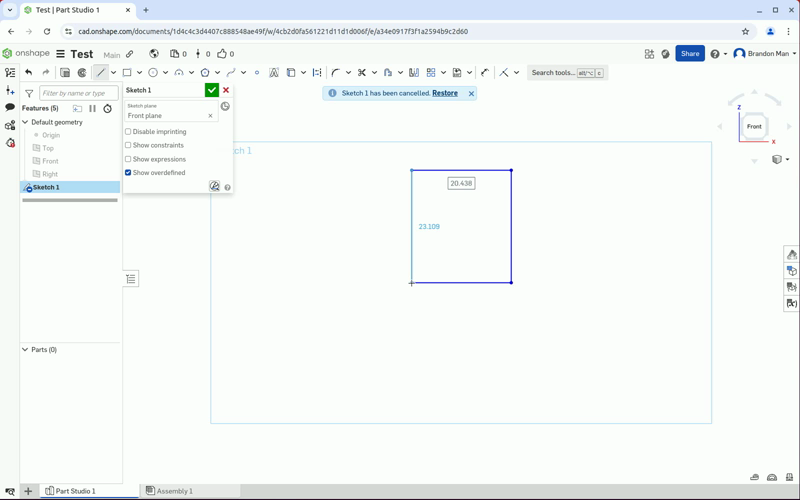
key(esc)
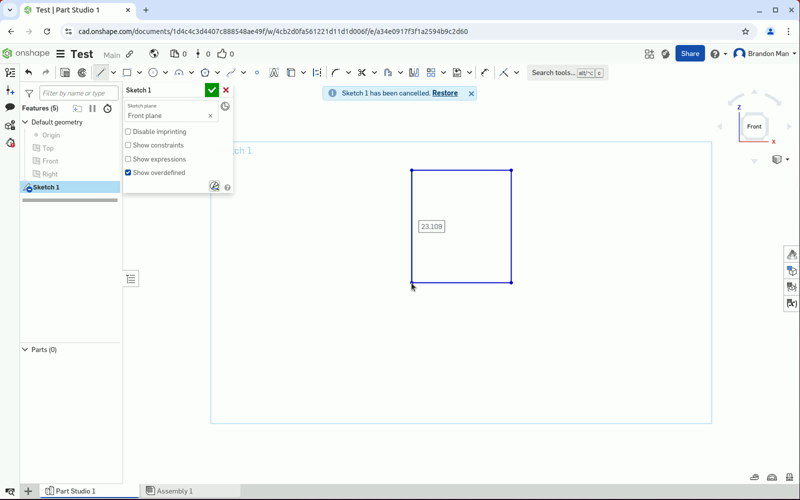
mouse_move(422, 201)
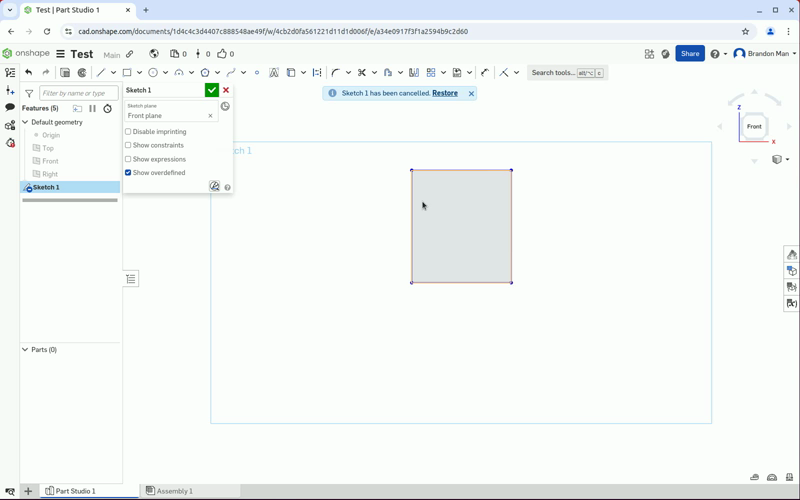
click(422, 201)
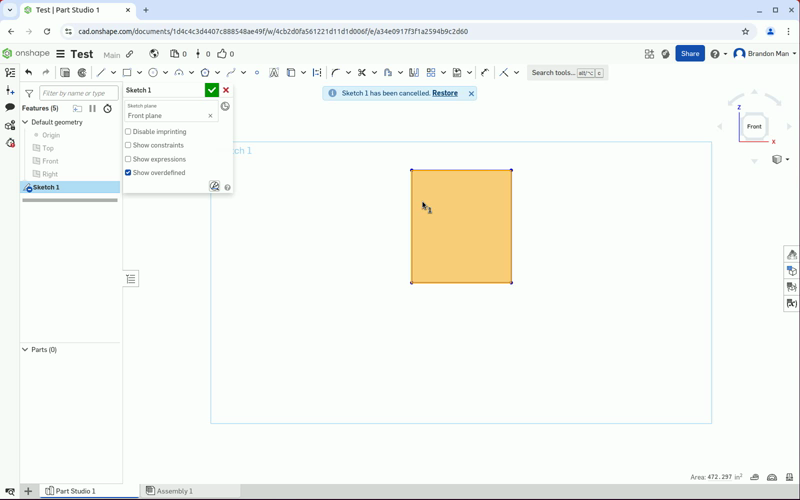
mouse_move(73, 352)
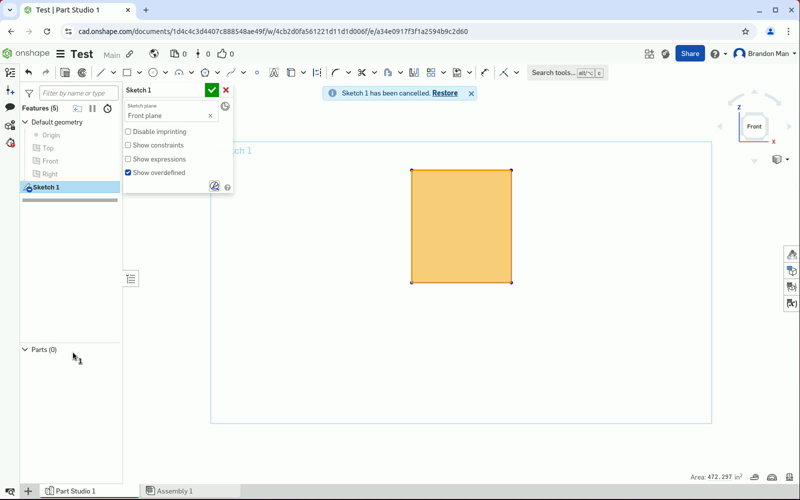
key(shift+y)
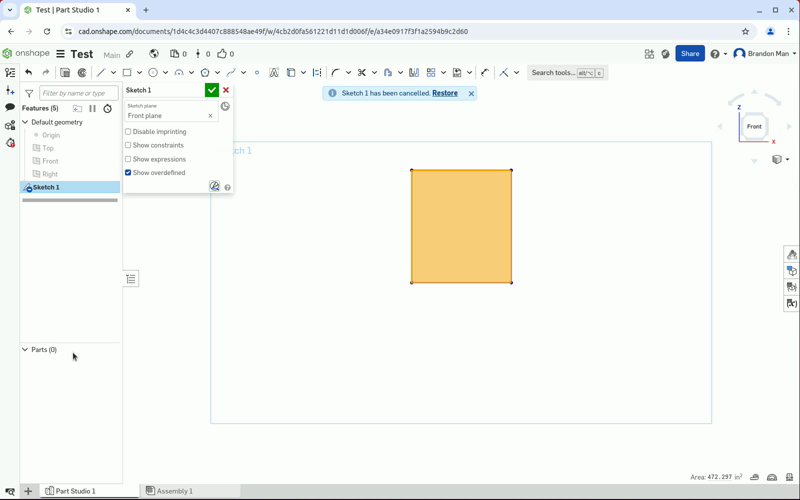
key(shift+e)
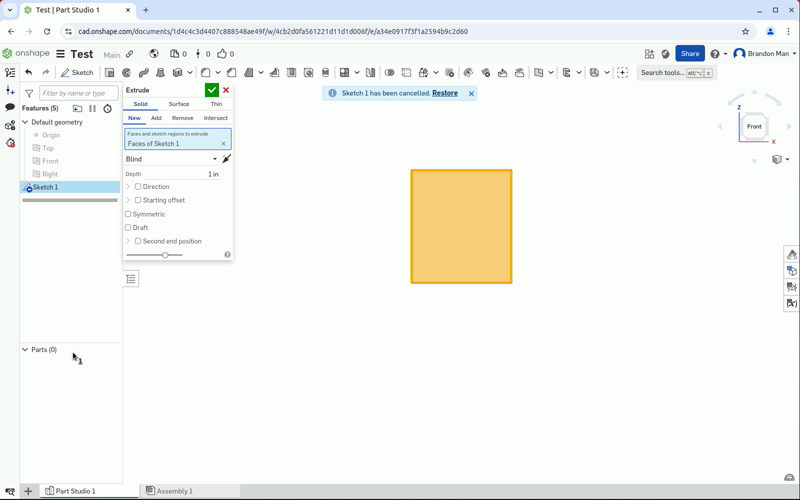
mouse_move(143, 106)
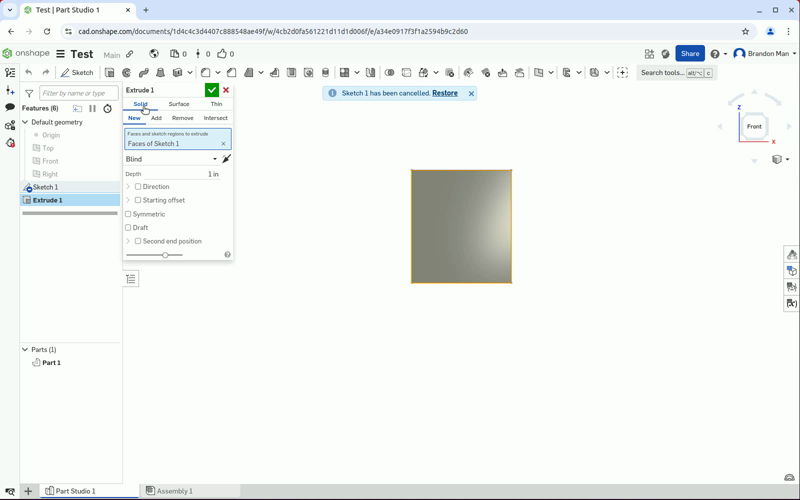
click(143, 106)
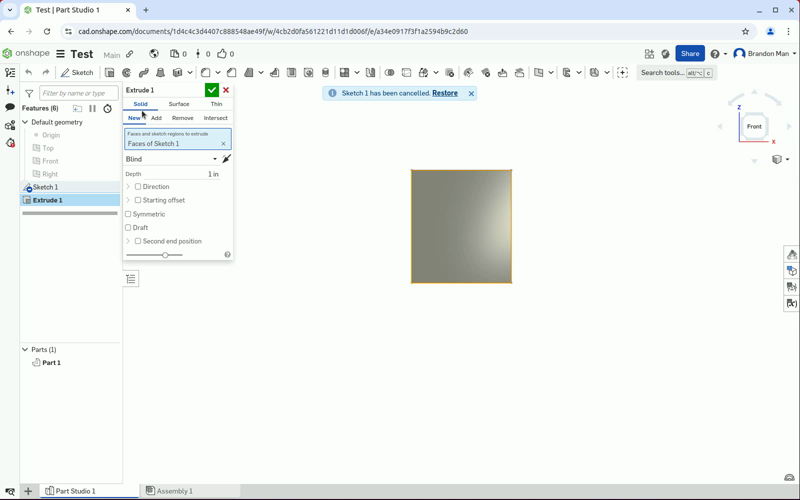
mouse_move(137, 120)
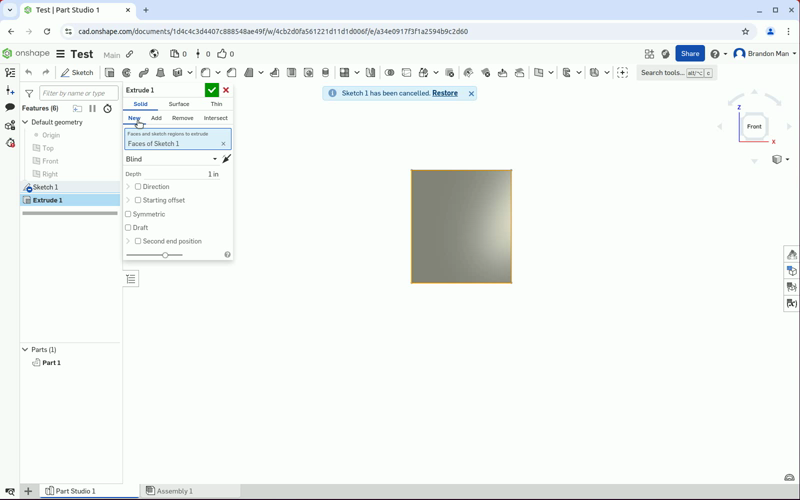
click(137, 120)
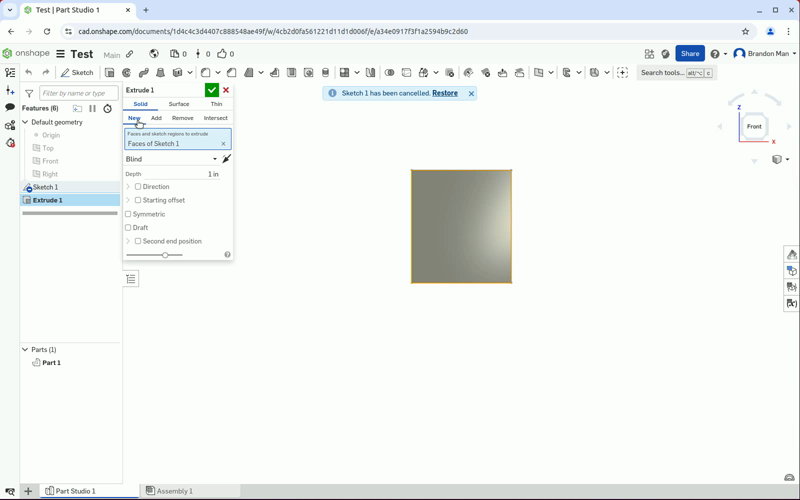
key(tab, 4)
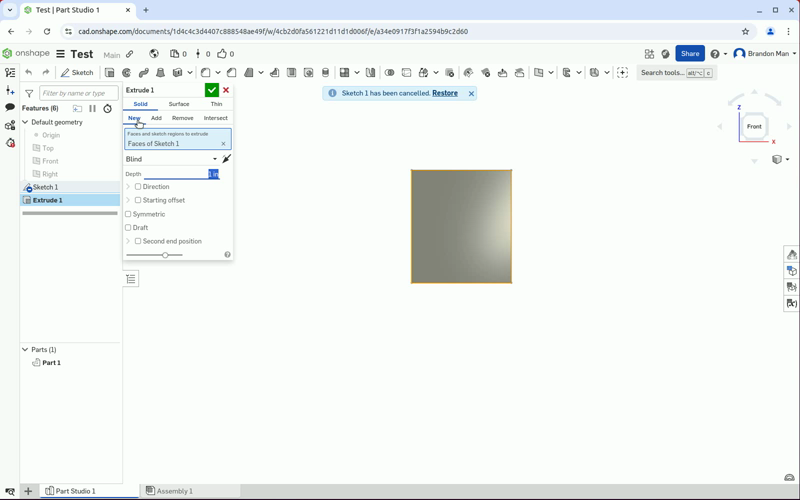
text(-11.073)
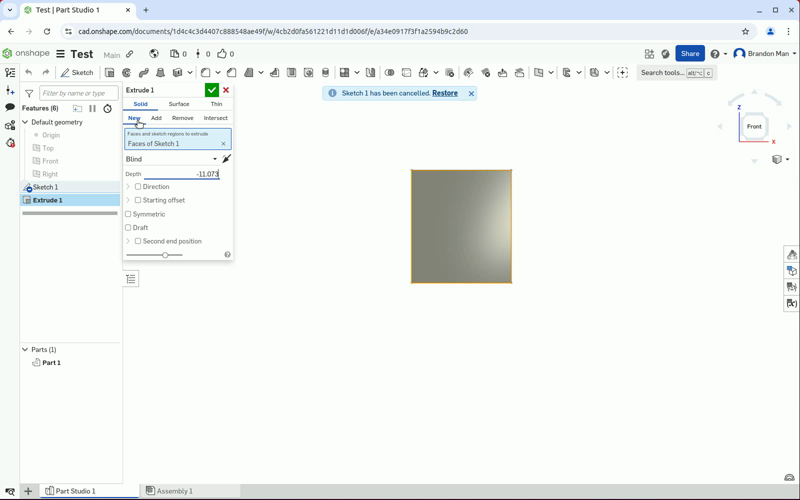
key(enter)
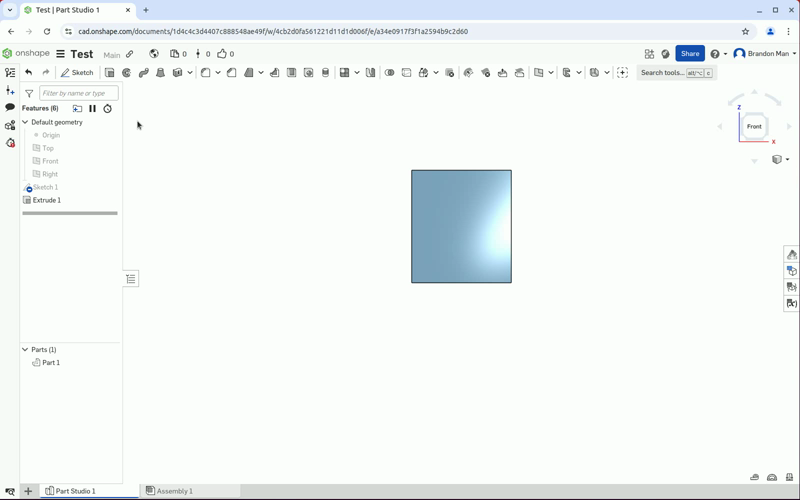
key(shift+h)
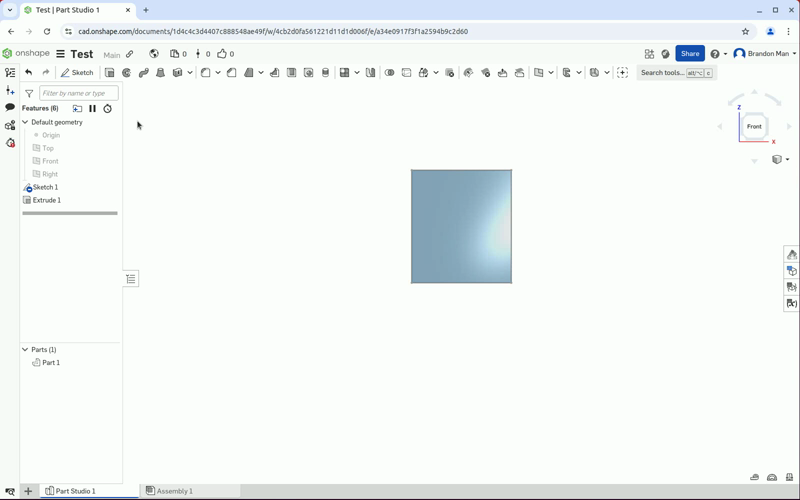
key(shift+h)
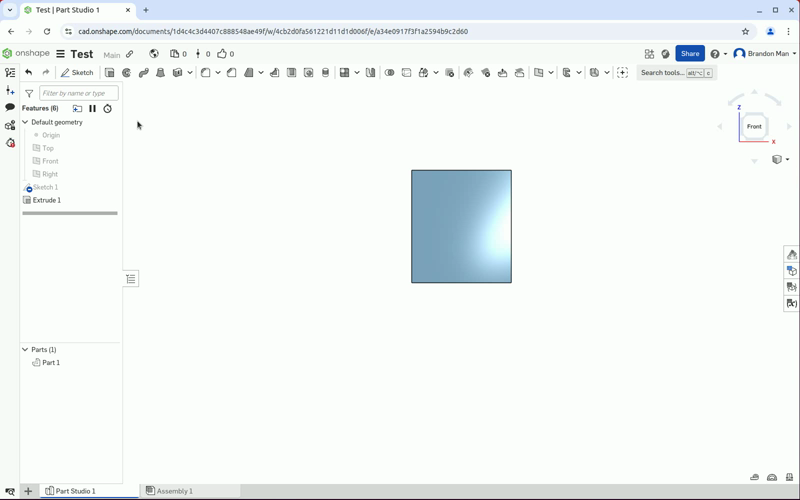
mouse_move(73, 189)
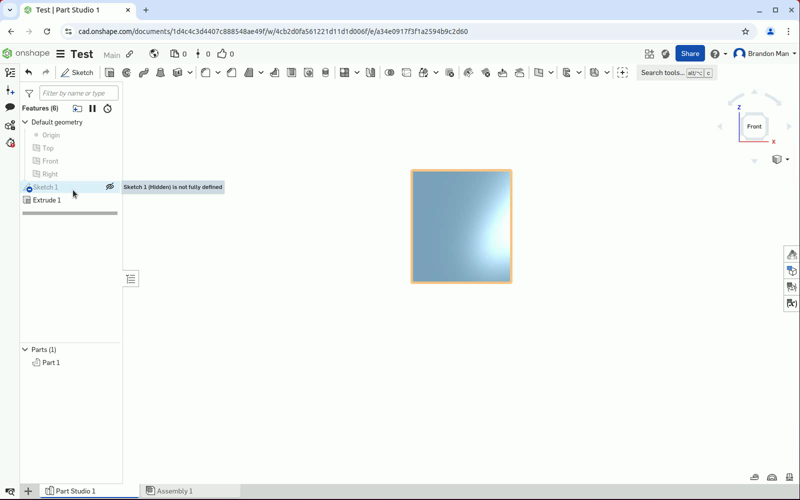
click(73, 189)
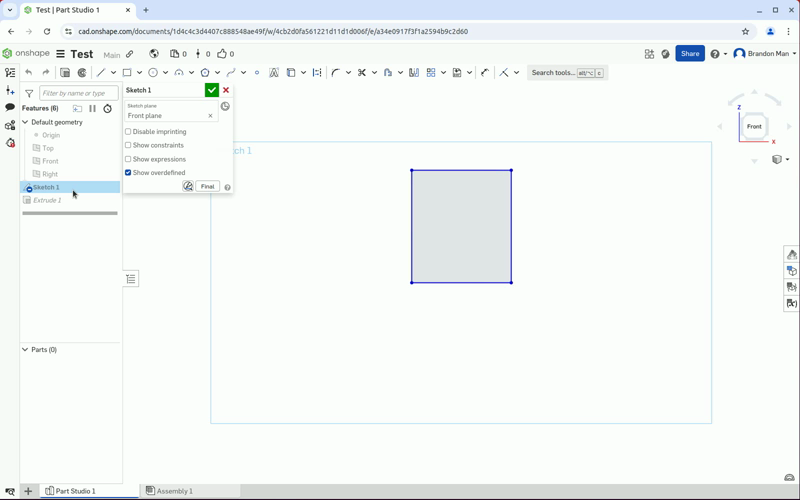
mouse_move(229, 92)
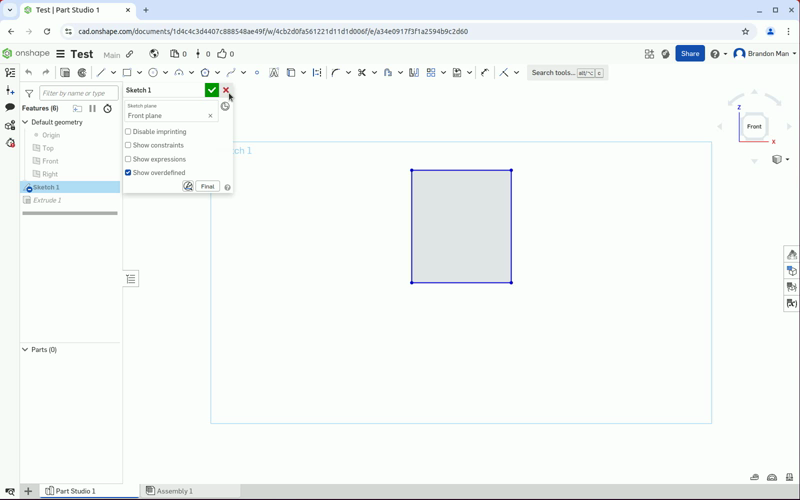
click(229, 92)
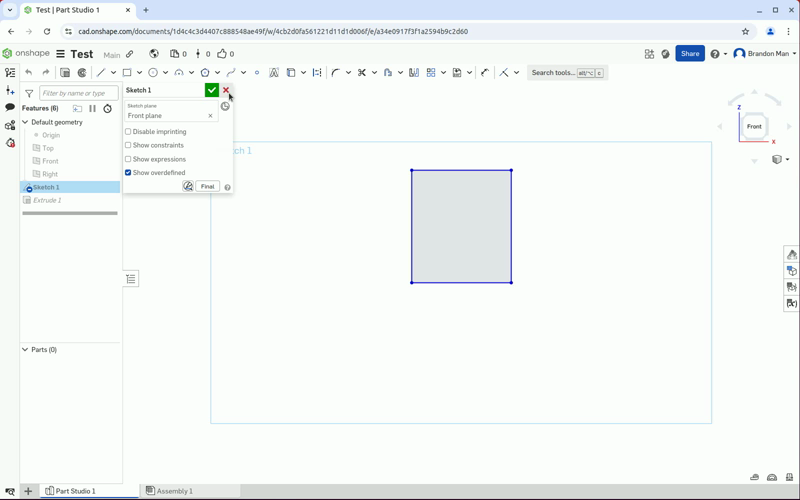
key(shift+s)
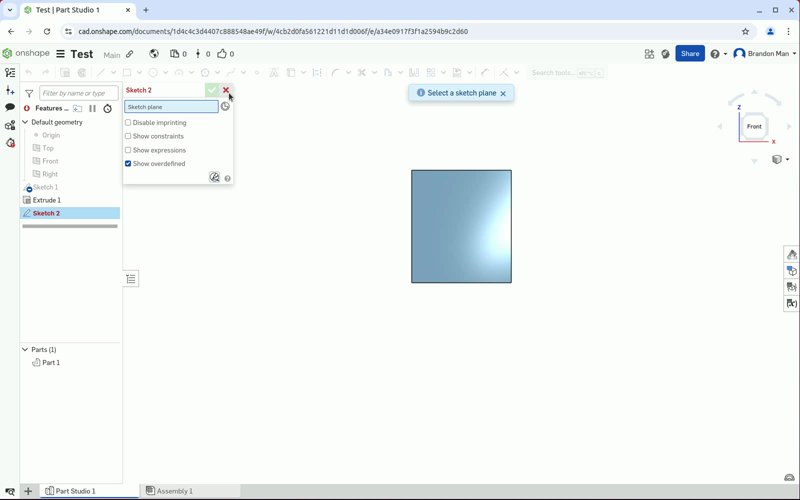
mouse_move(73, 163)
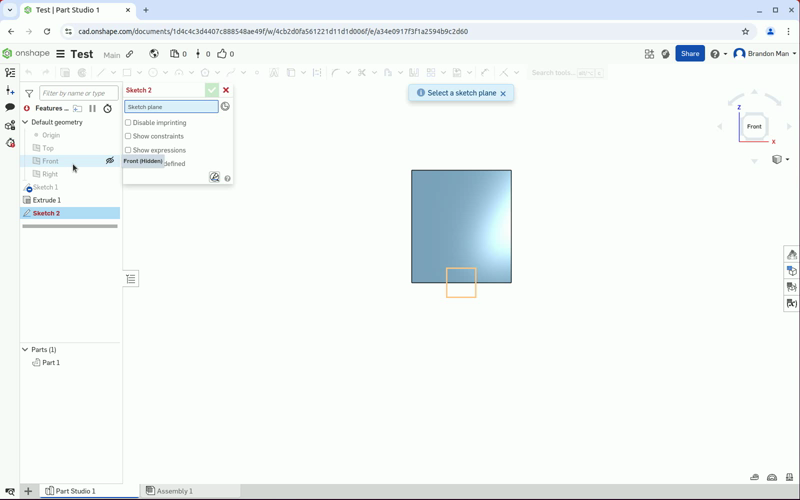
click(73, 163)
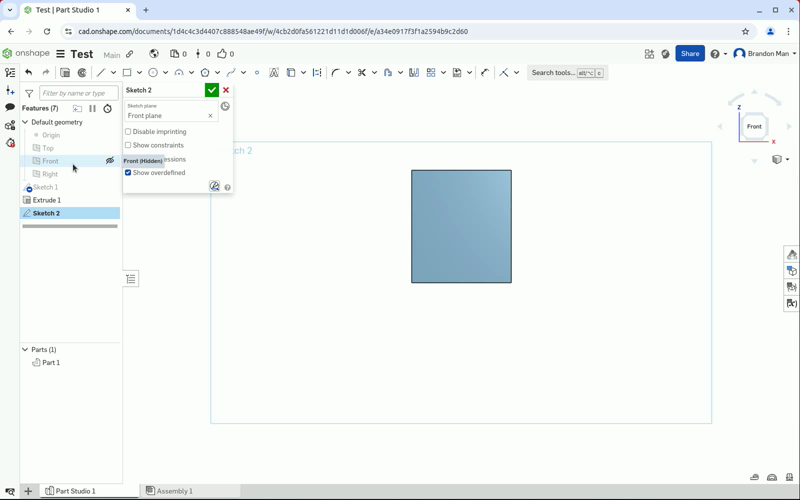
mouse_move(73, 352)
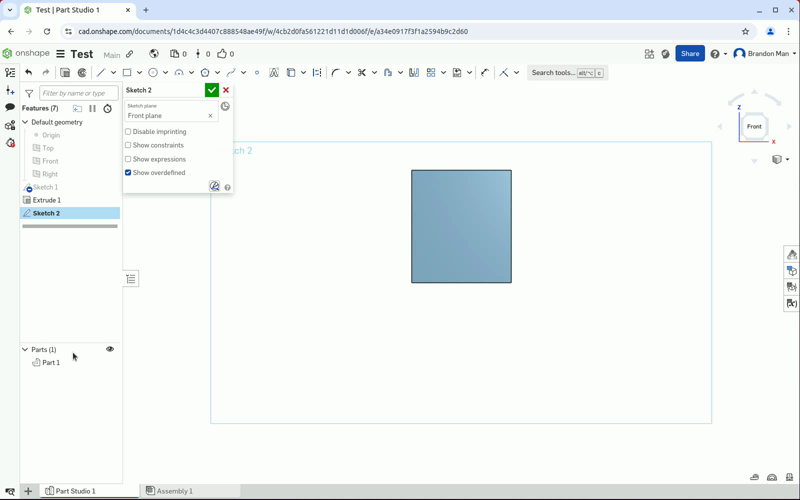
key(y)
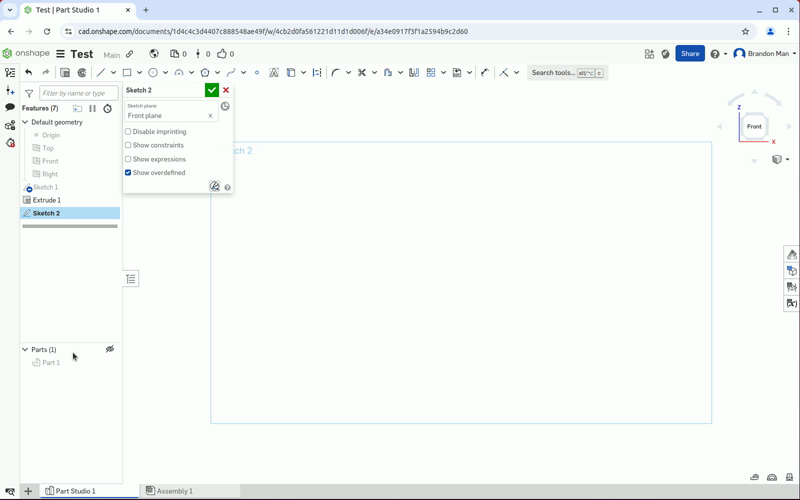
key(l)
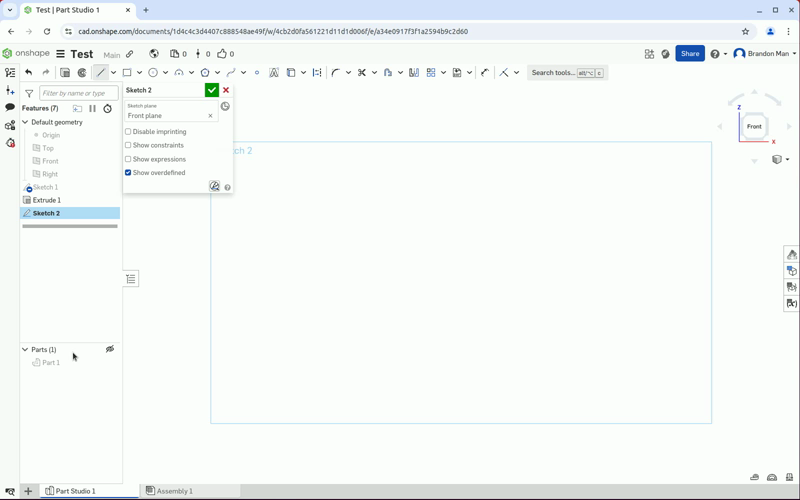
key_down(shift)
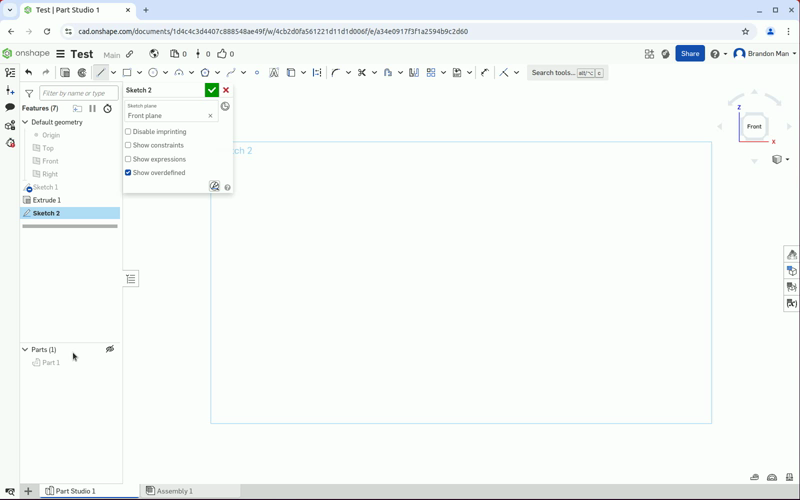
mouse_move(420, 268)
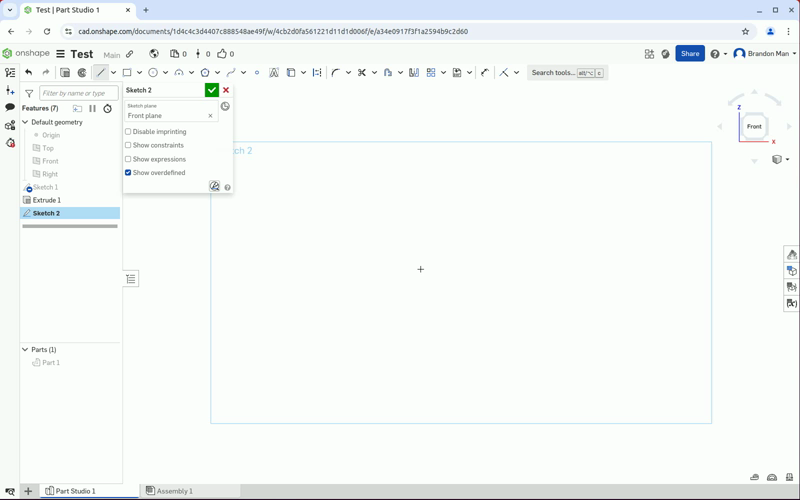
click(420, 268)
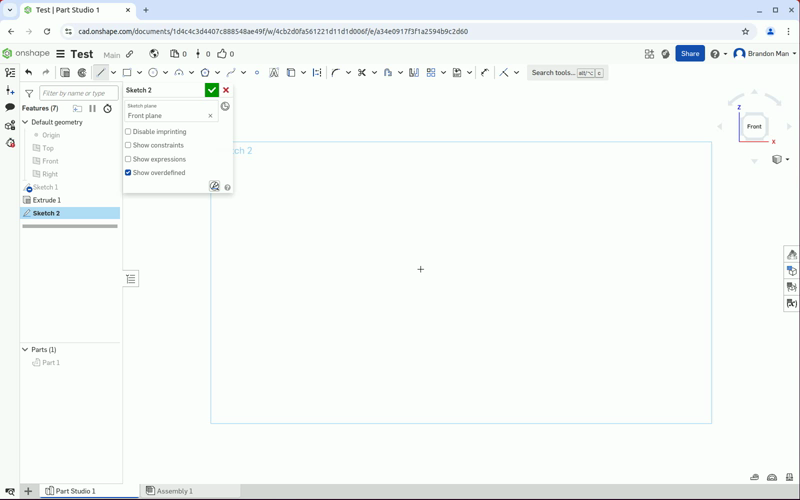
key_up(shift)
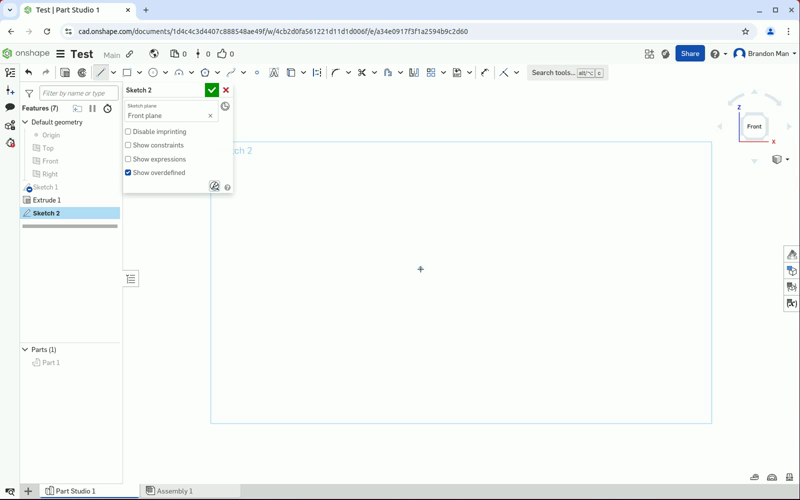
key_down(shift)
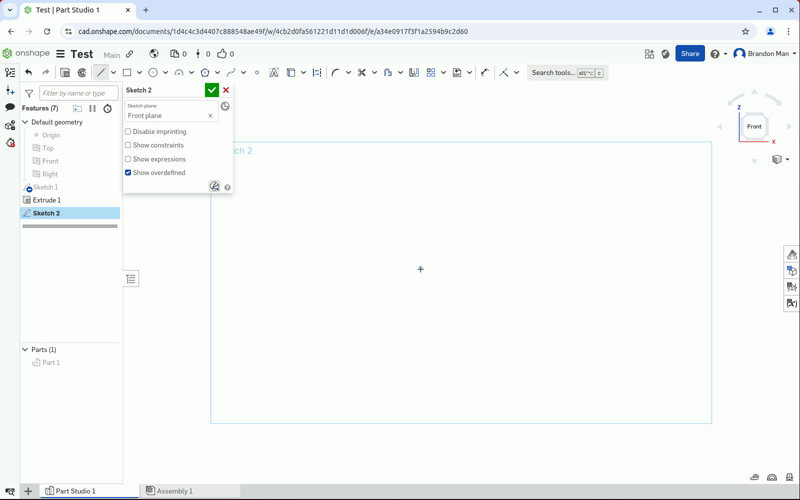
mouse_move(500, 268)
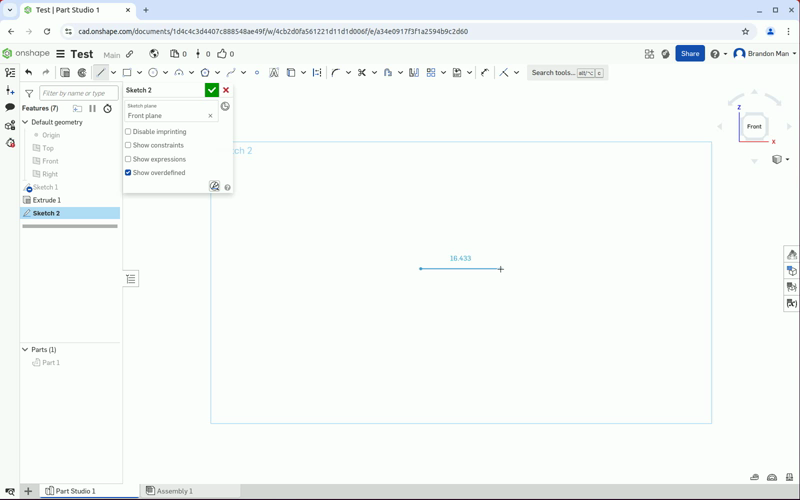
click(500, 268)
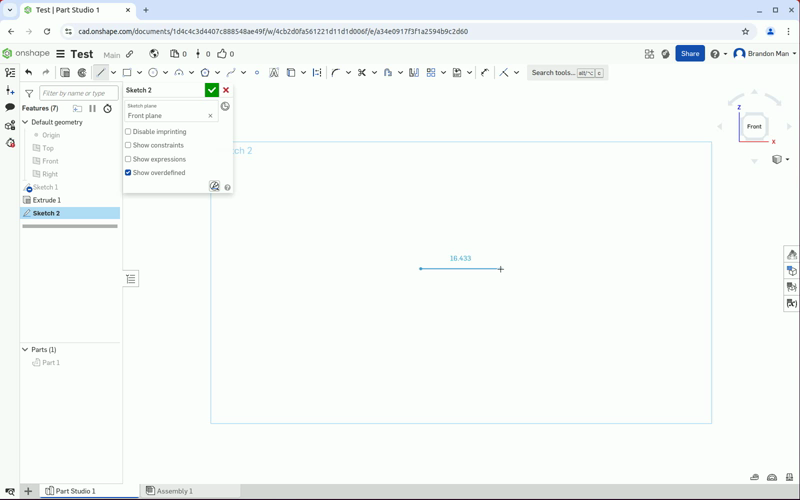
key_up(shift)
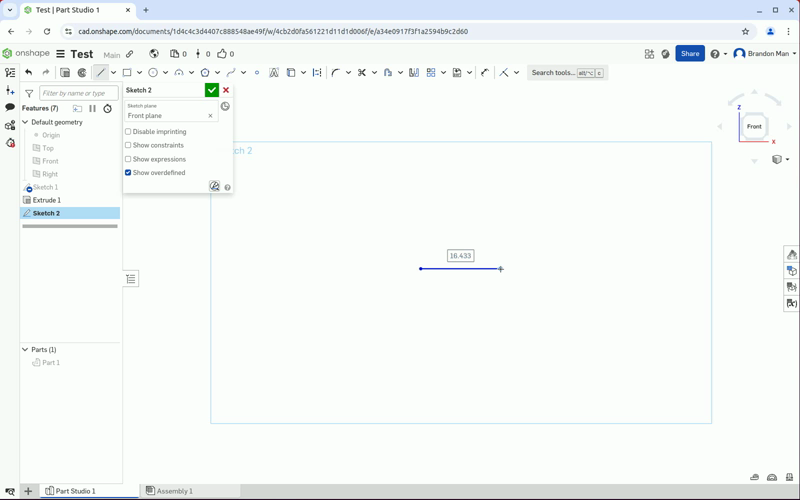
key_down(shift)
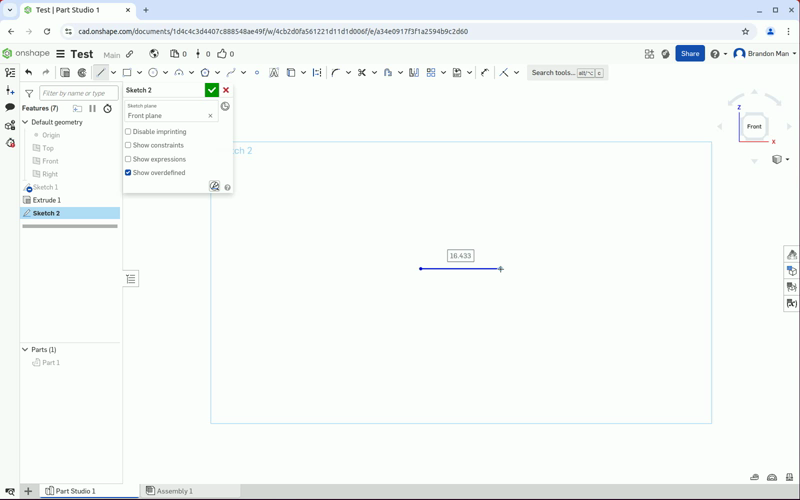
mouse_move(500, 170)
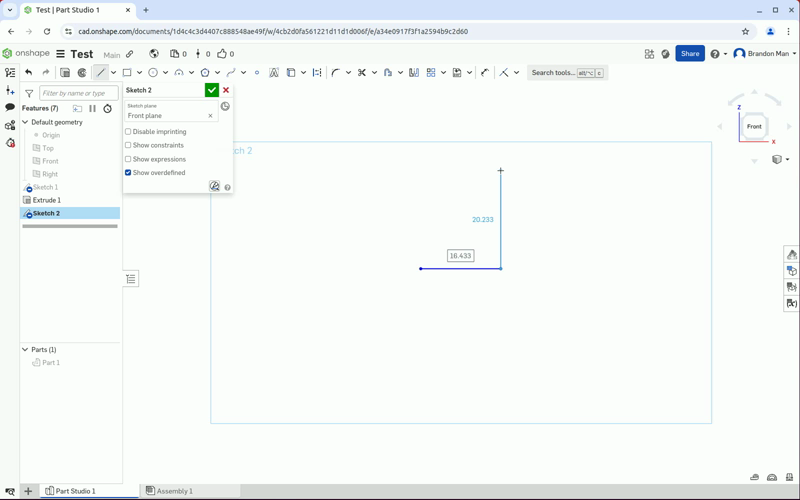
click(500, 170)
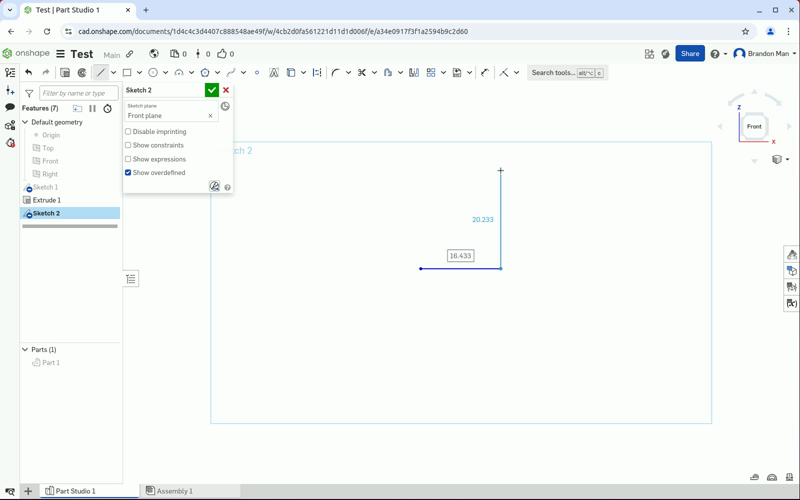
key_up(shift)
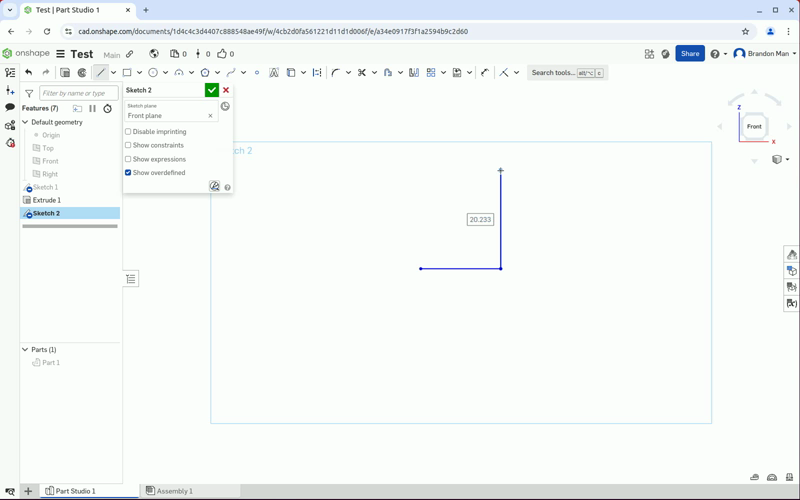
key_down(shift)
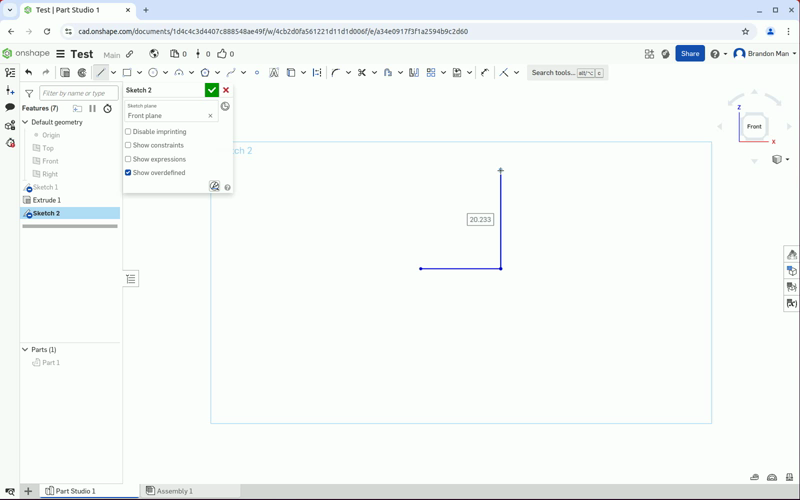
mouse_move(420, 170)
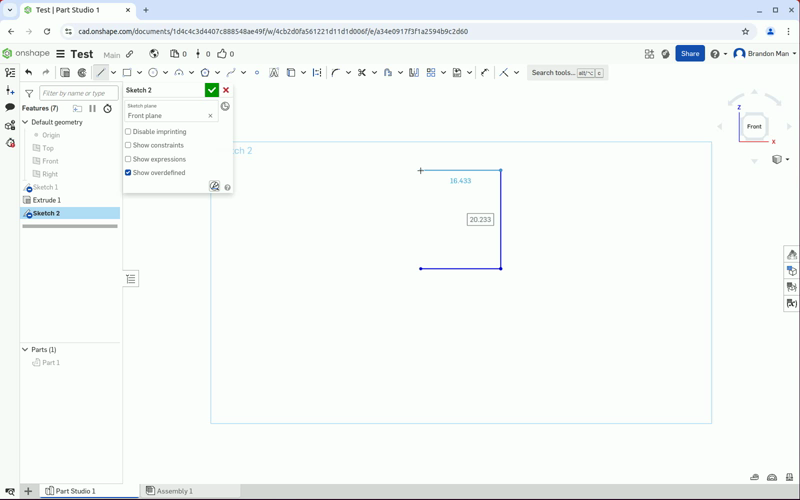
click(420, 170)
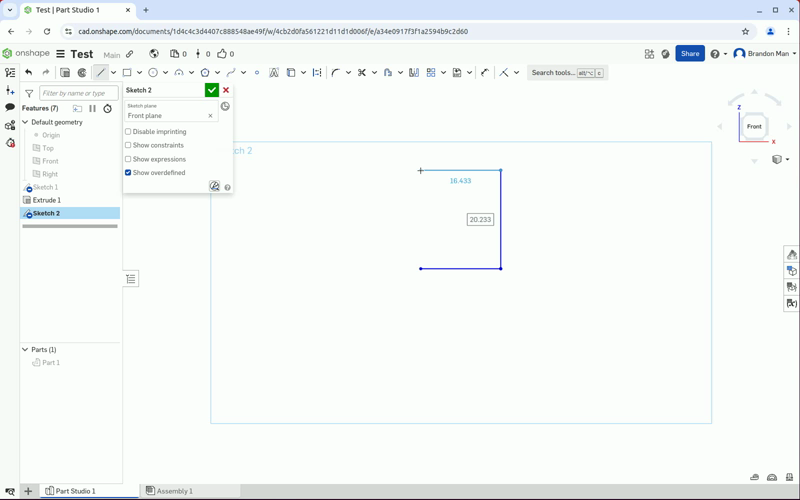
key_up(shift)
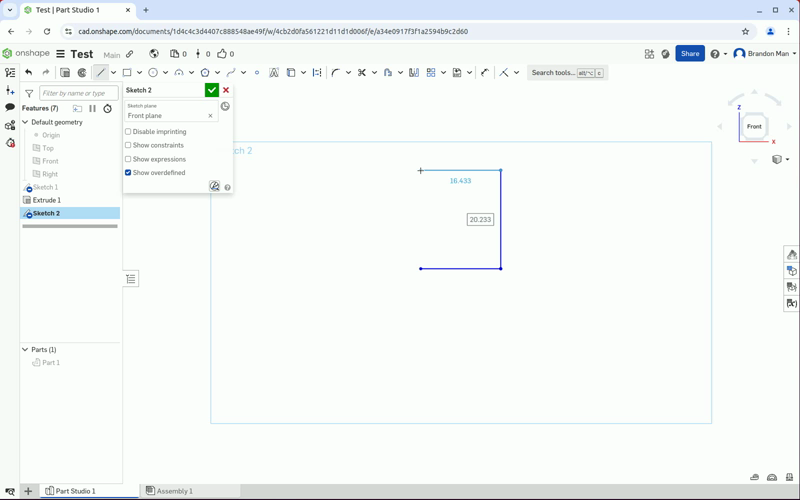
key_down(shift)
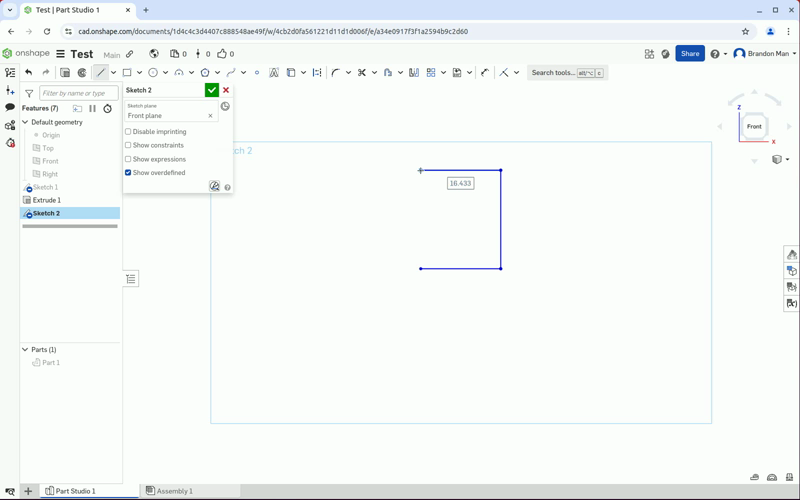
mouse_move(420, 268)
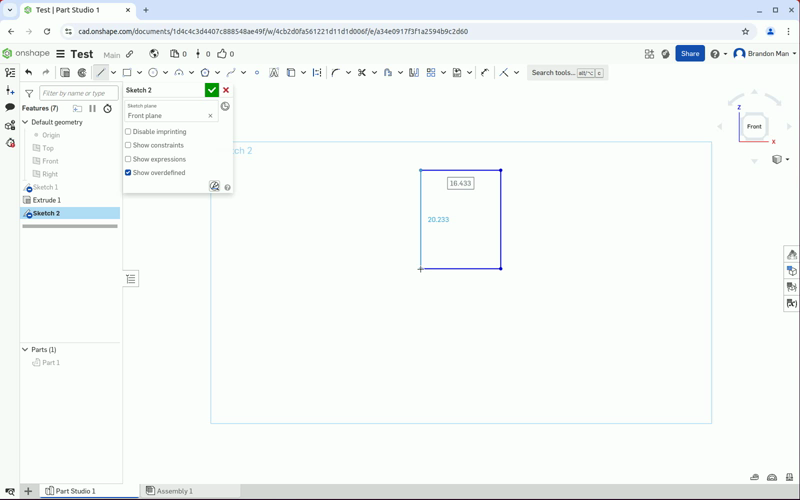
key_up(shift)
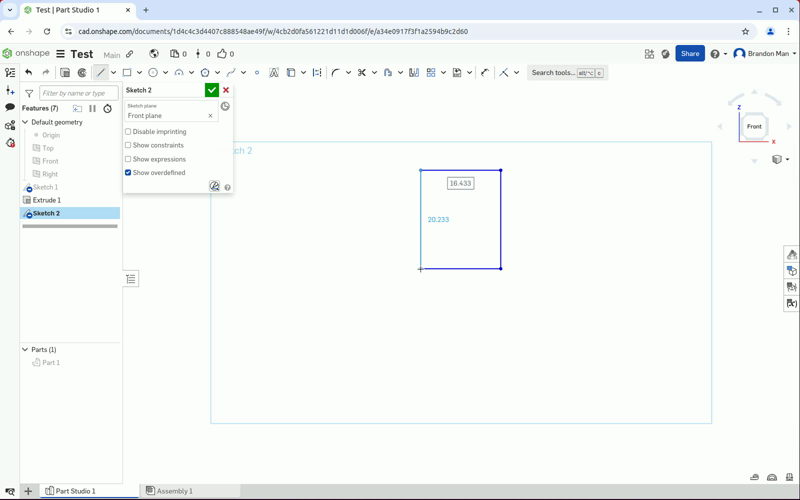
click(420, 268)
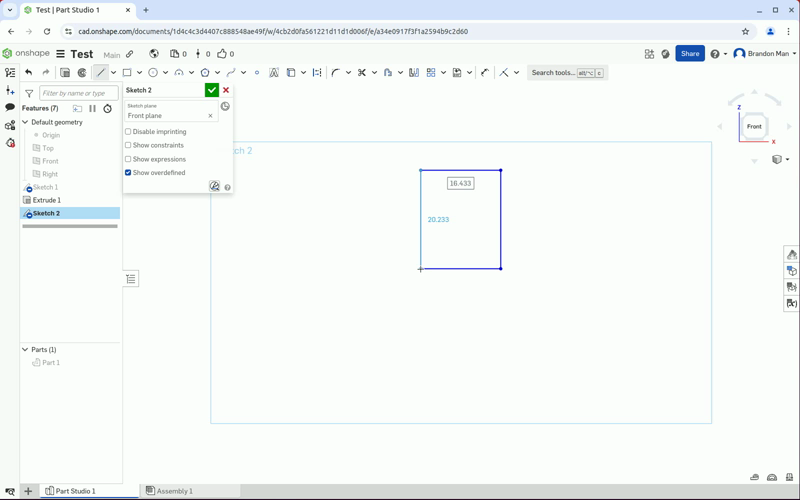
key(esc)
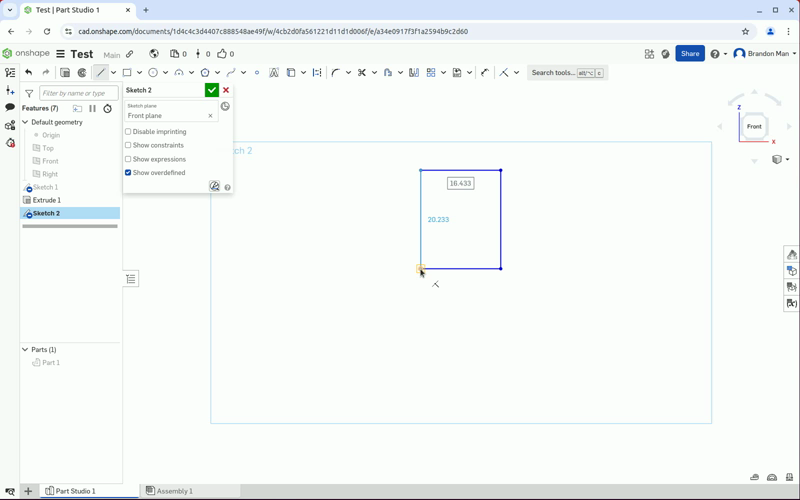
mouse_move(491, 194)
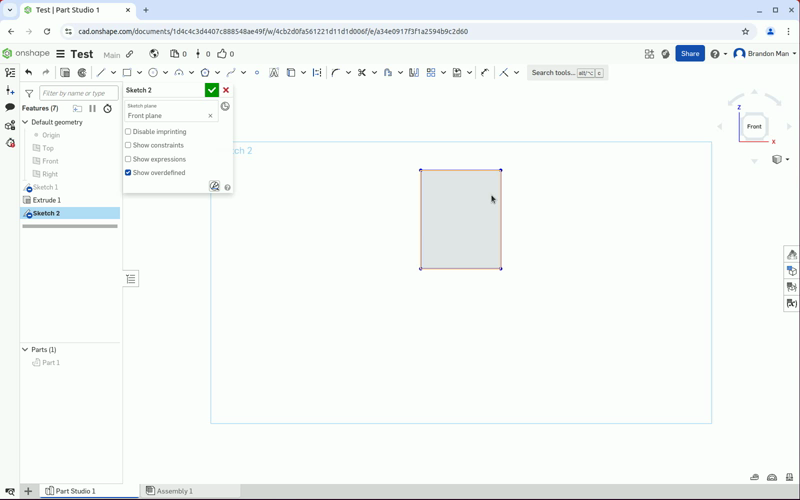
click(491, 194)
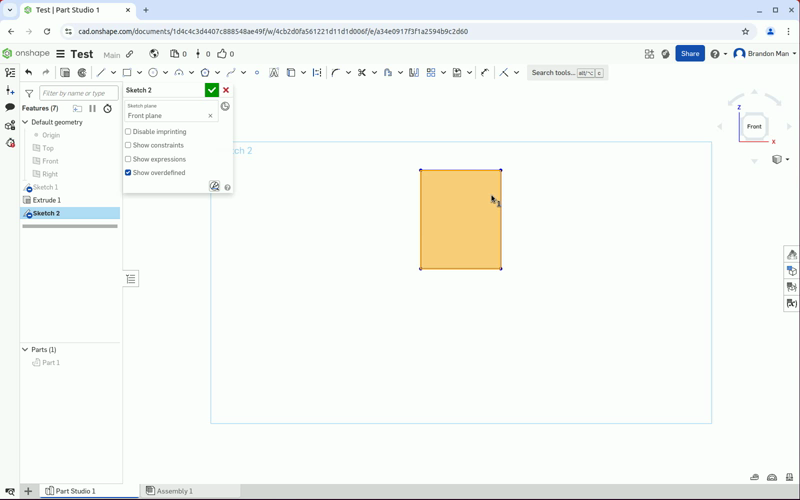
mouse_move(73, 352)
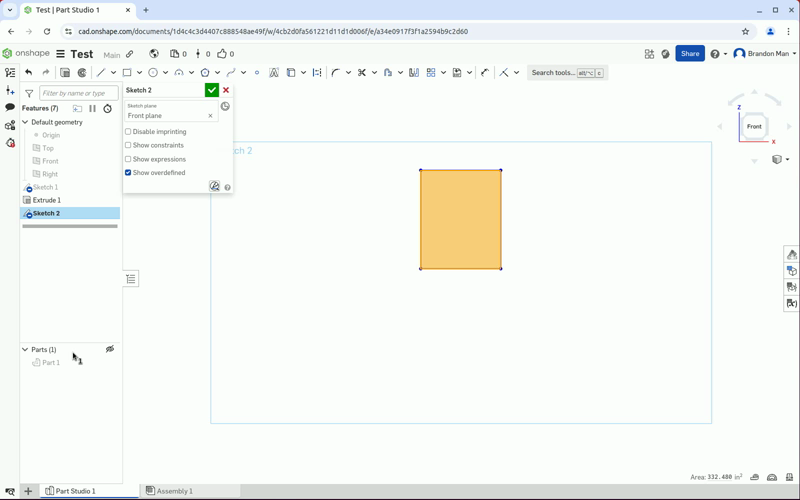
key(shift+y)
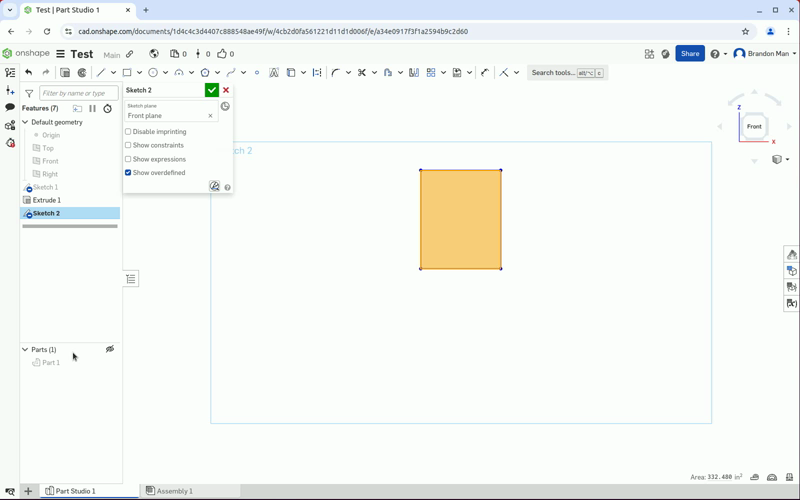
key(shift+e)
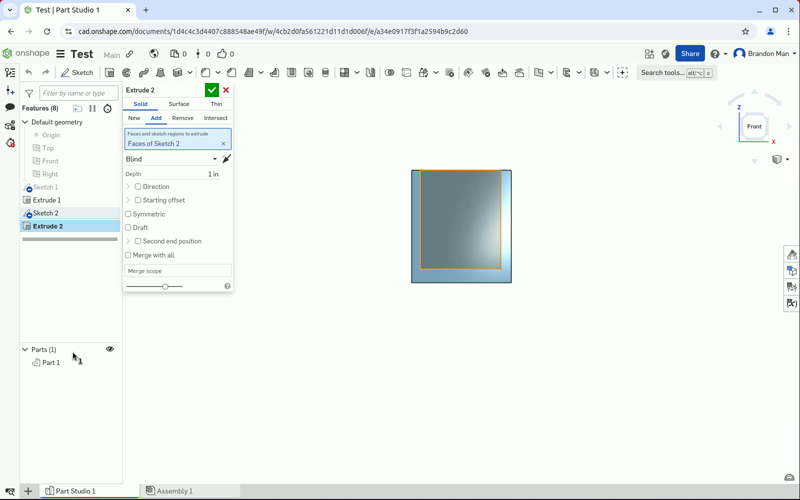
mouse_move(143, 106)
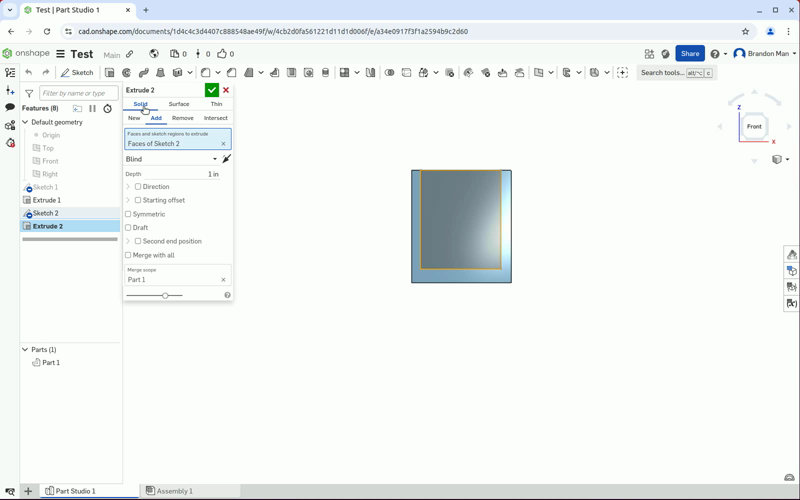
click(143, 106)
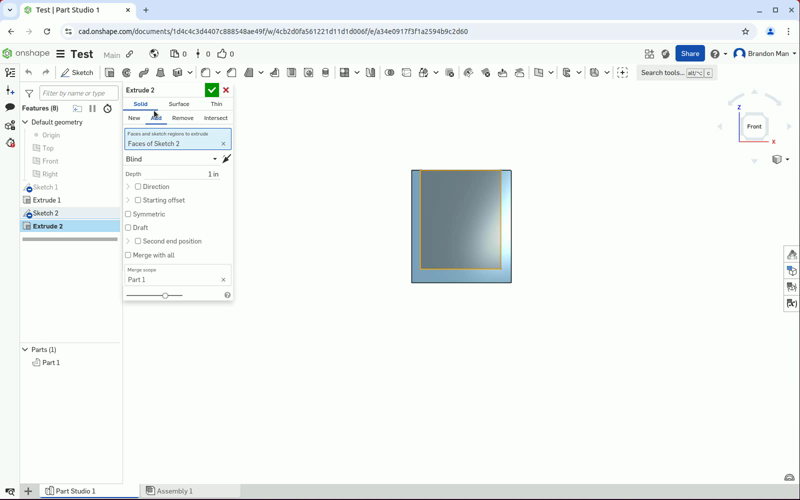
mouse_move(186, 120)
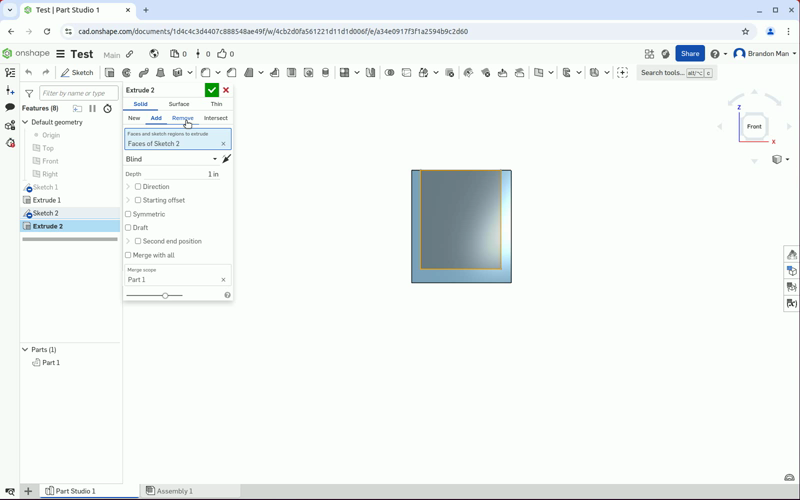
click(186, 120)
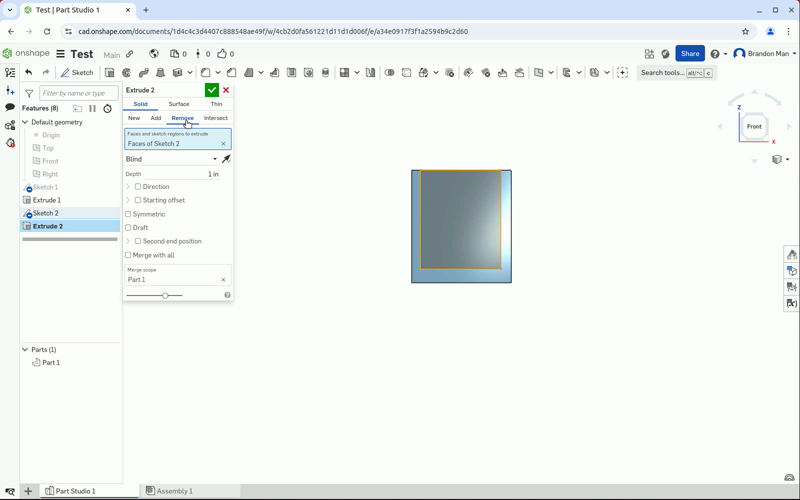
key(tab, 4)
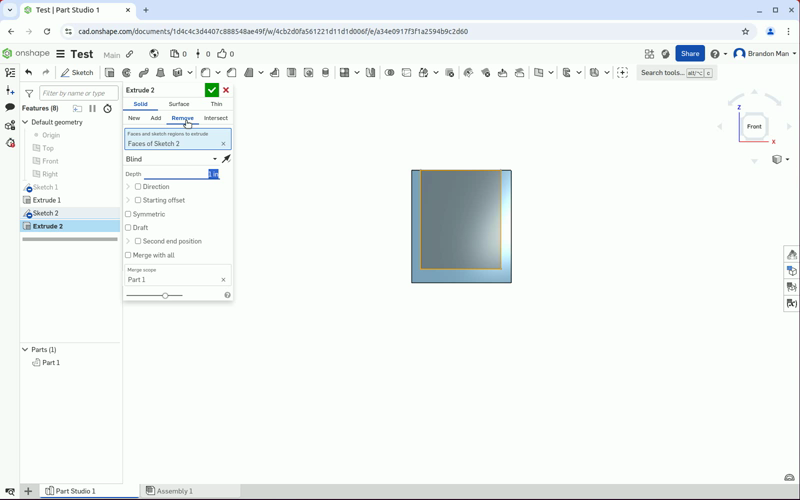
text(5.536)
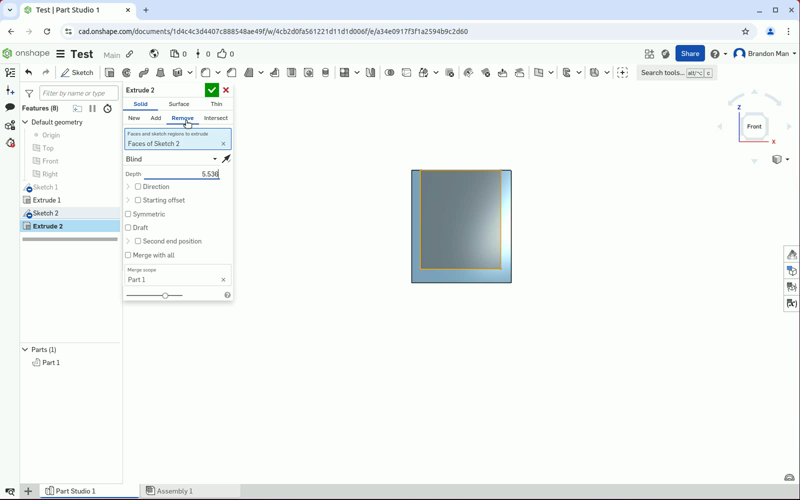
key(tab, 6)
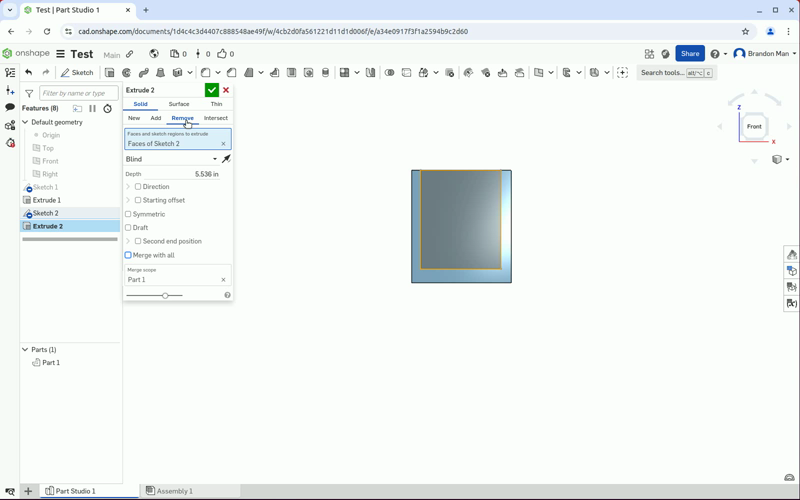
key(space)
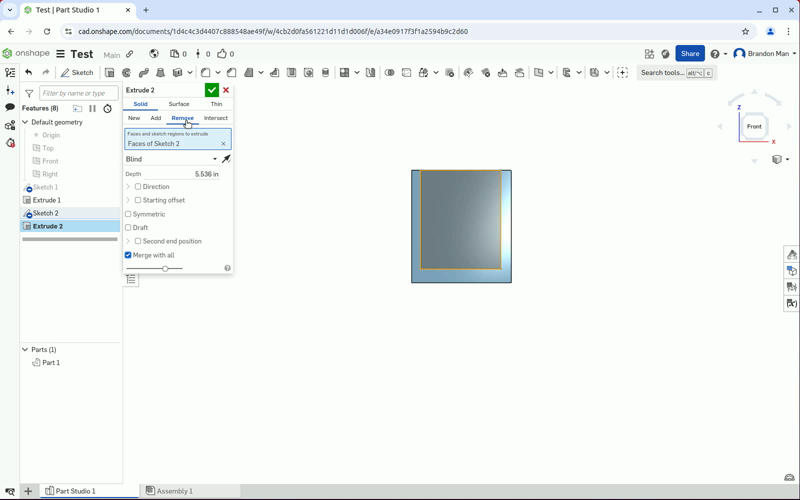
key(enter)
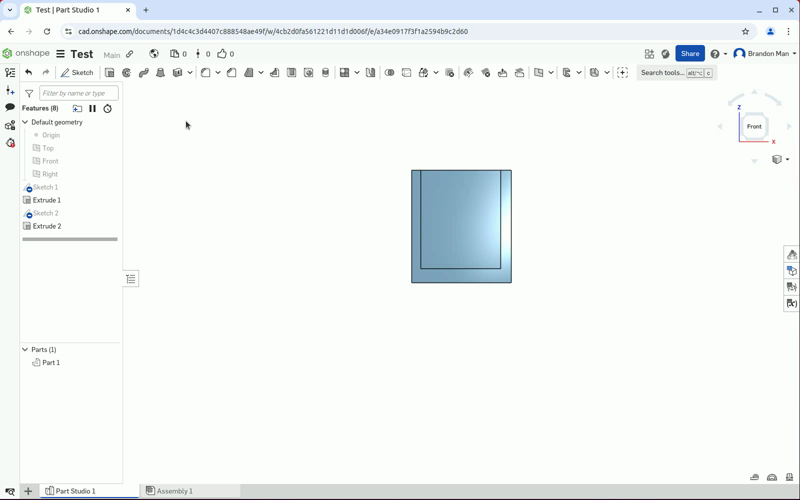
key(shift+h)
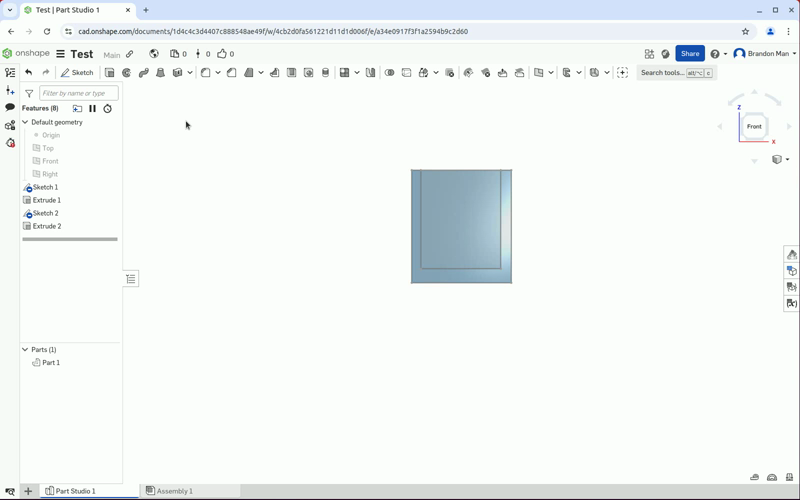
key(shift+h)
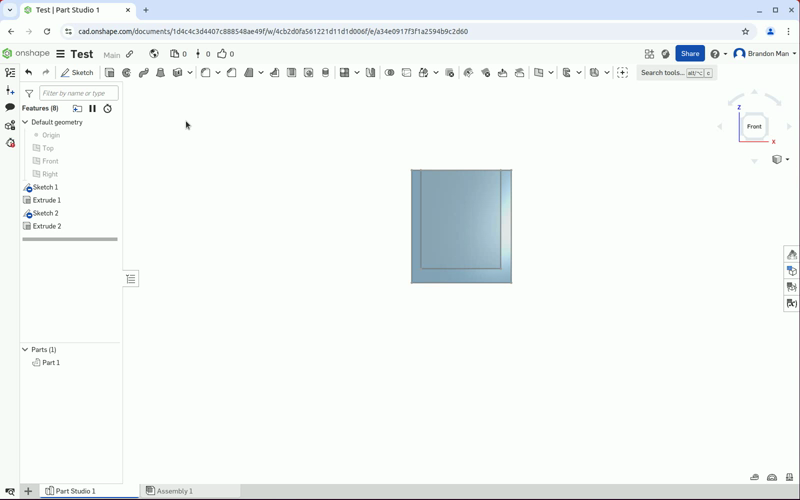
key(shift+7)
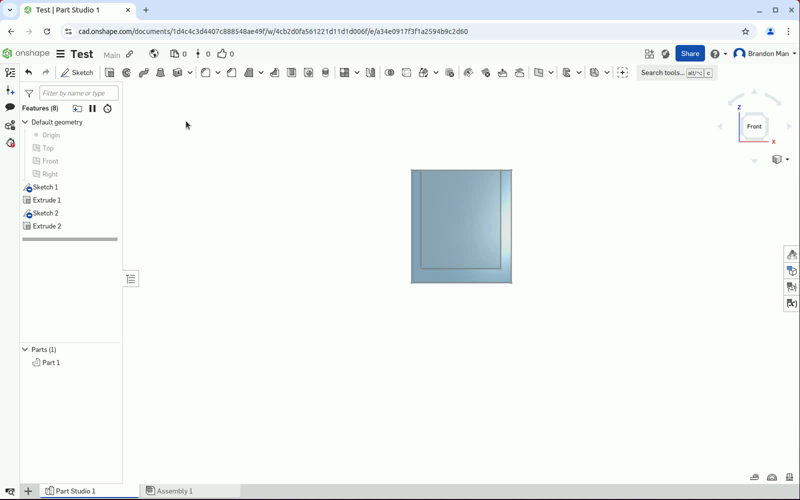
key(left, 2)
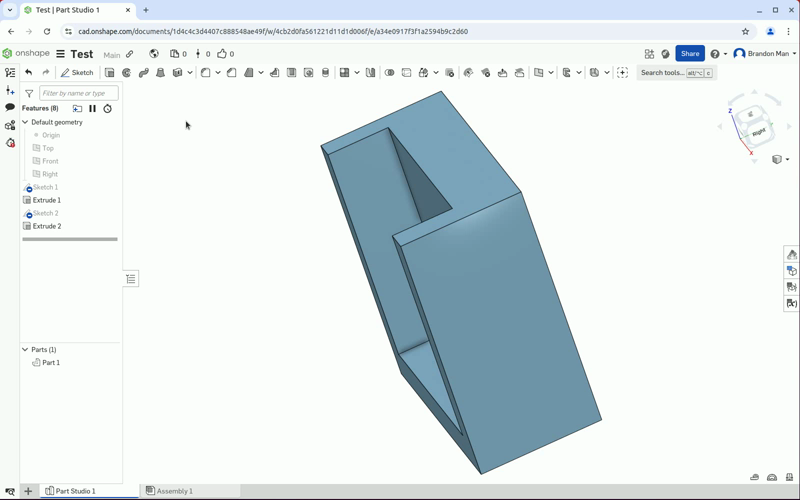
key(down, 2)
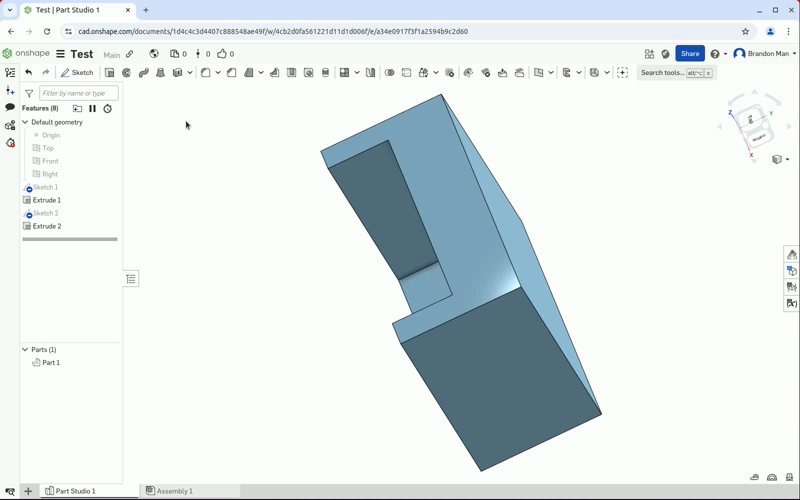
key(up, 2)
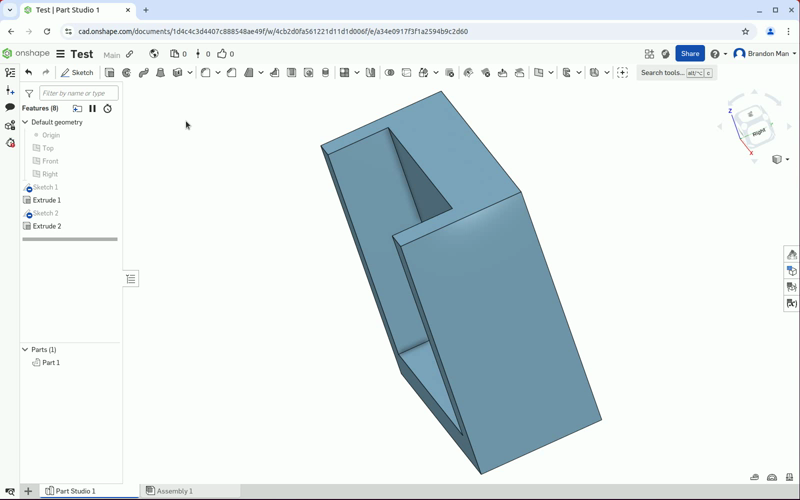
key(right, 2)
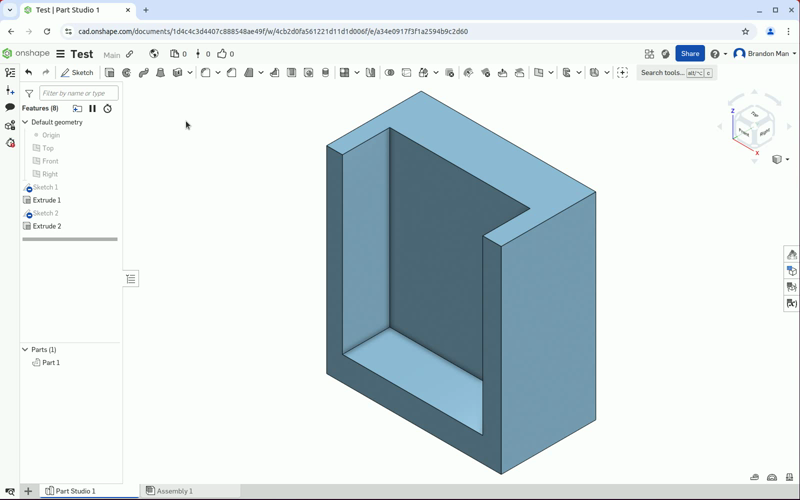
mouse_move(73, 189)
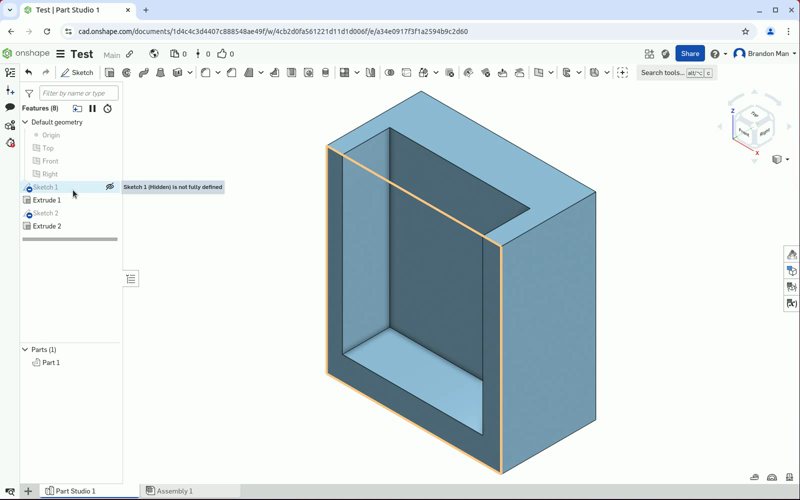
click(73, 189)